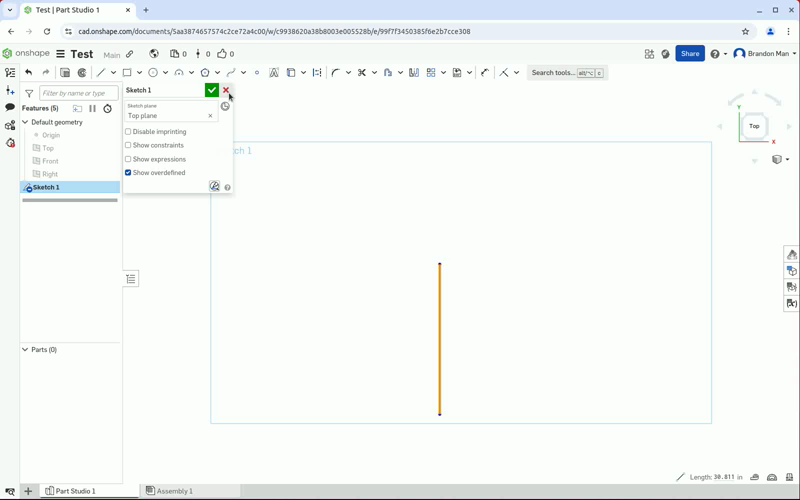
key(shift+h)
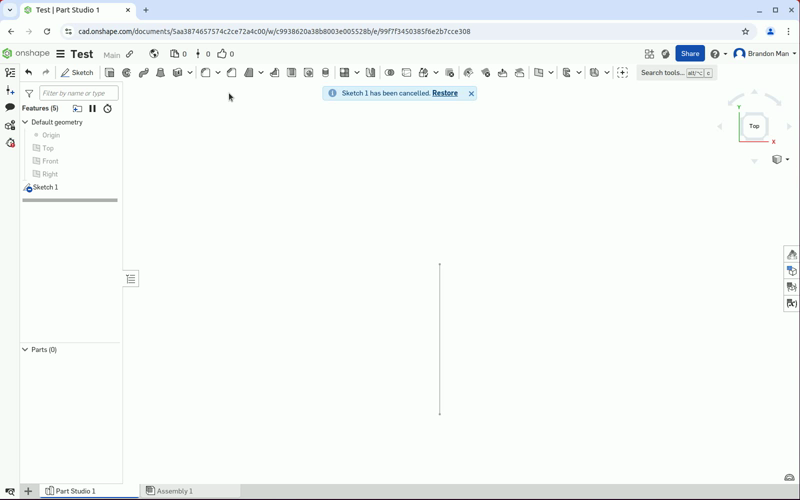
mouse_move(73, 352)
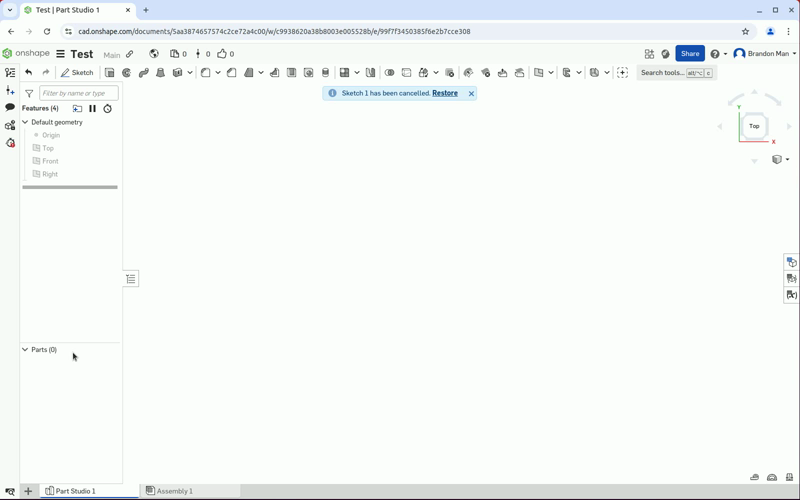
key(y)
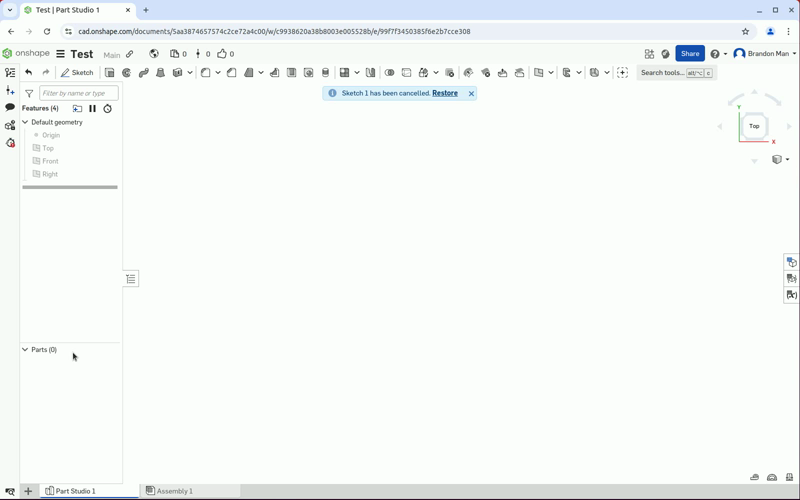
key(shift+p)
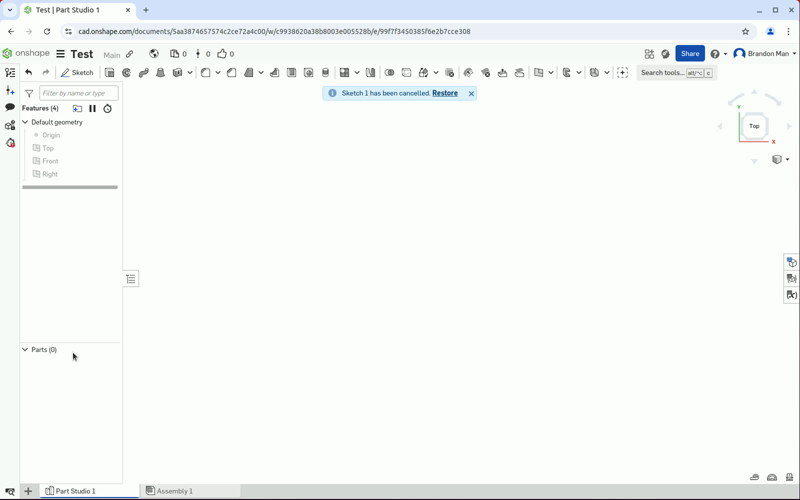
key(space)
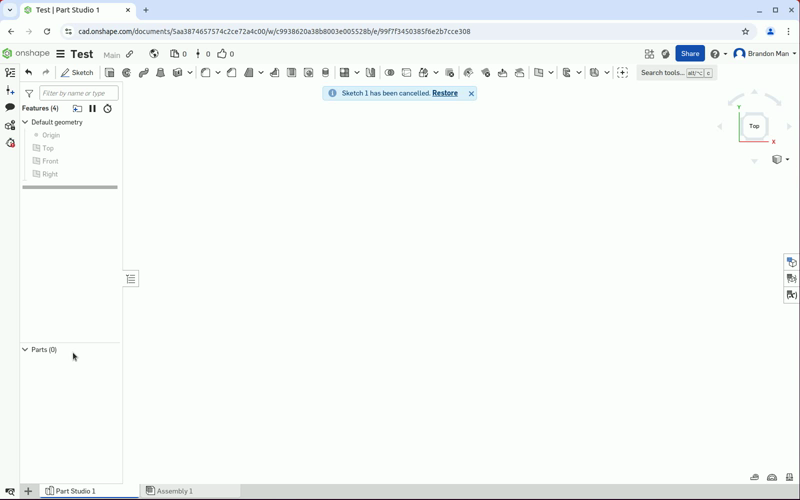
key_down(shift)
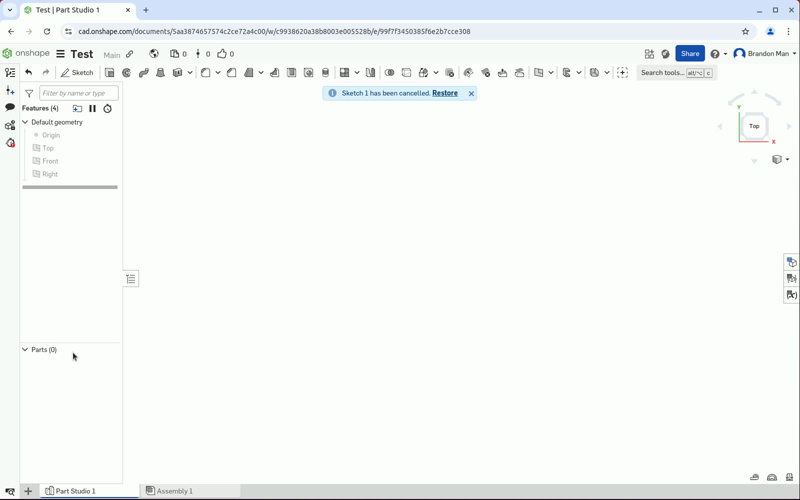
key(up)
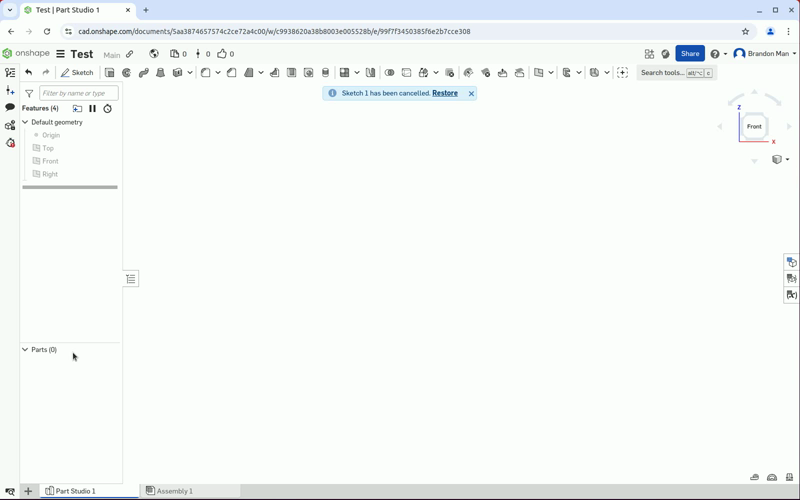
key_up(shift)
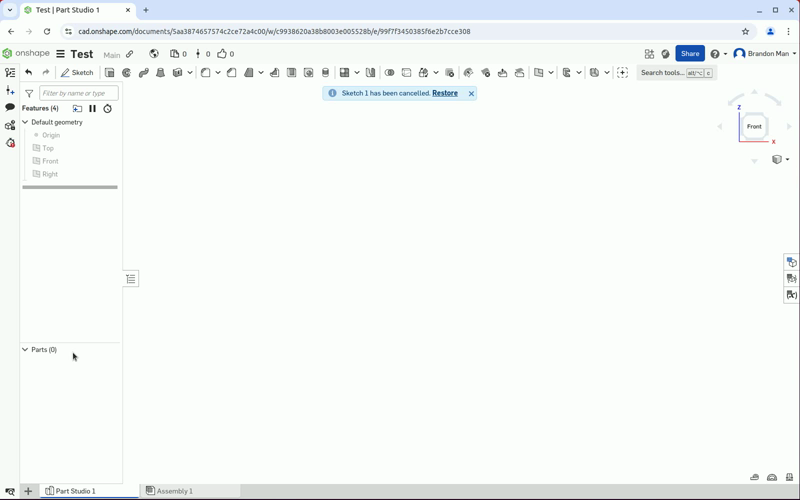
mouse_move(73, 352)
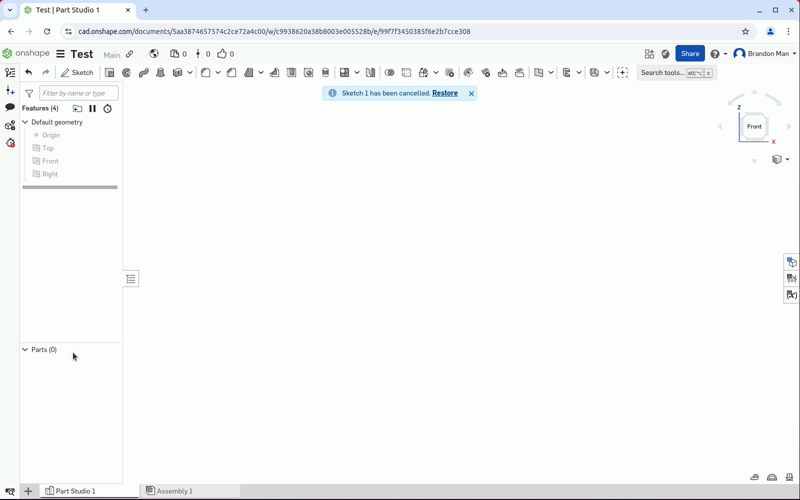
key(shift+y)
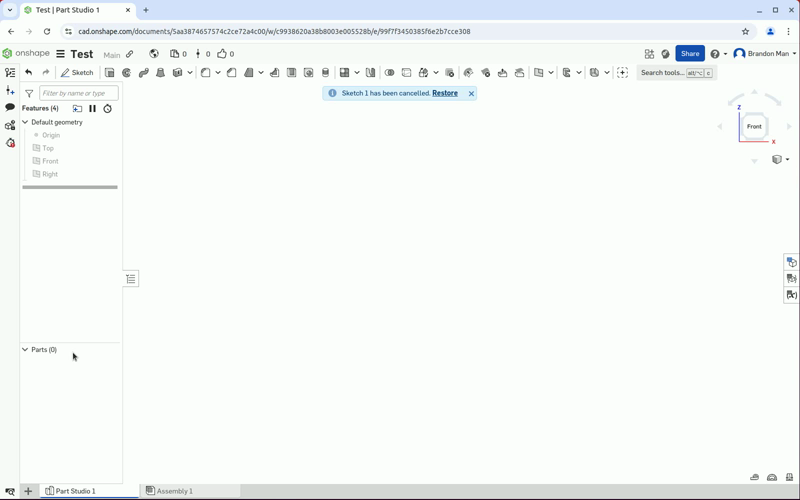
key(shift+s)
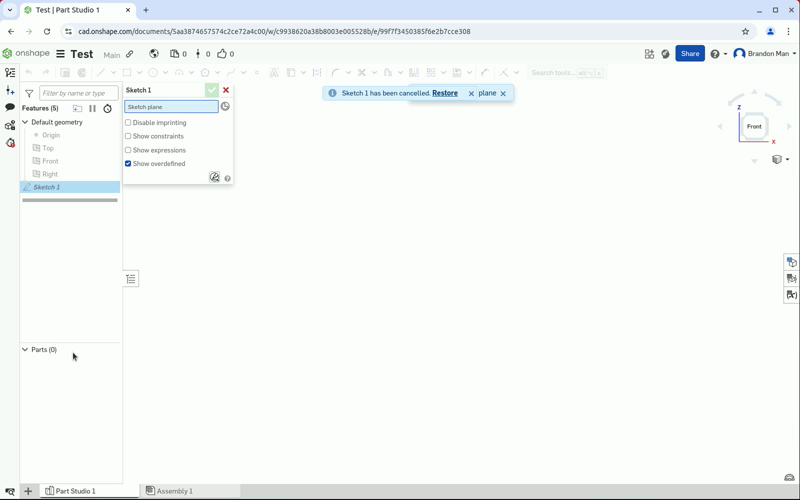
mouse_move(73, 163)
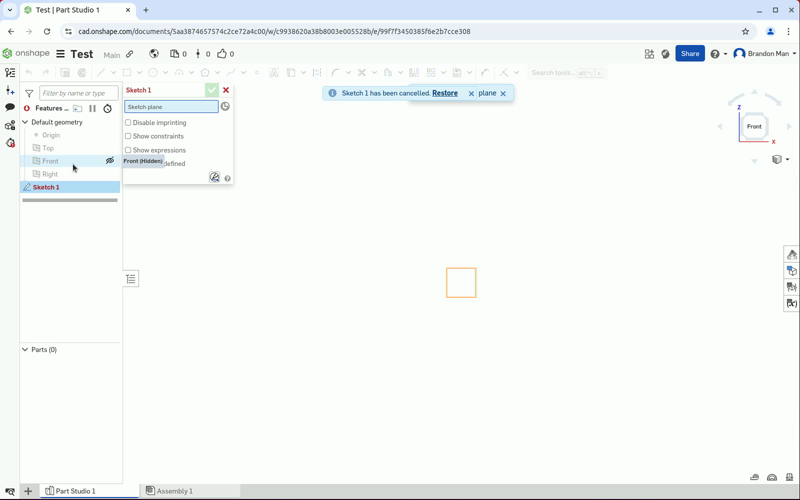
click(73, 163)
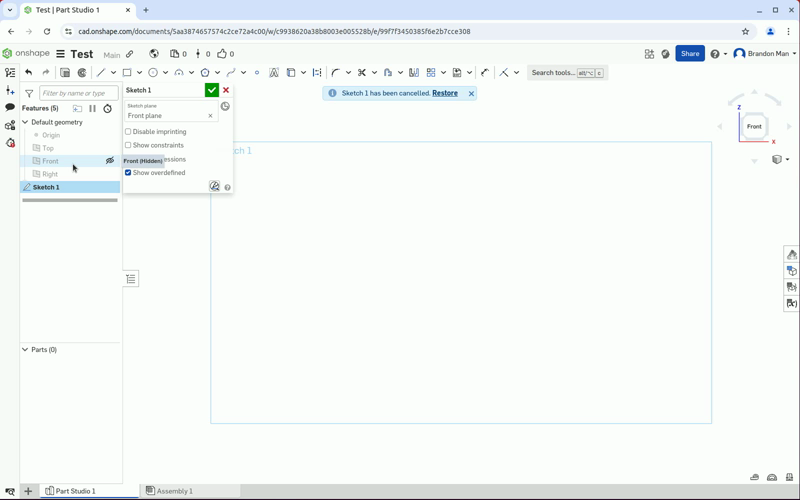
mouse_move(73, 352)
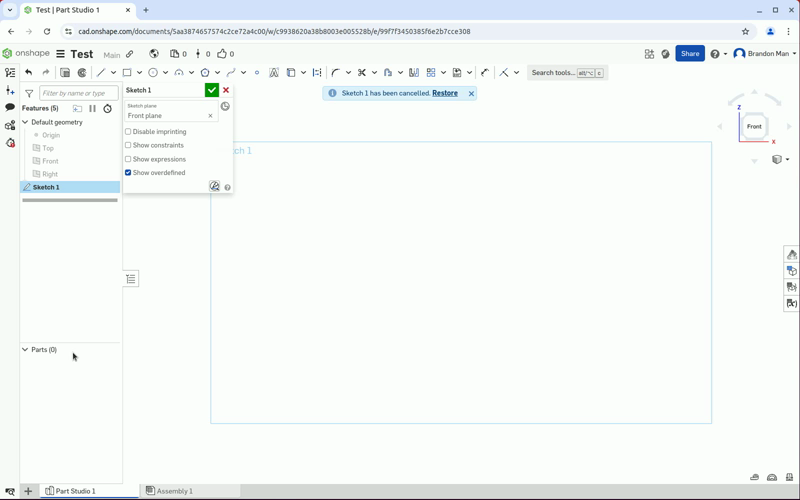
key(y)
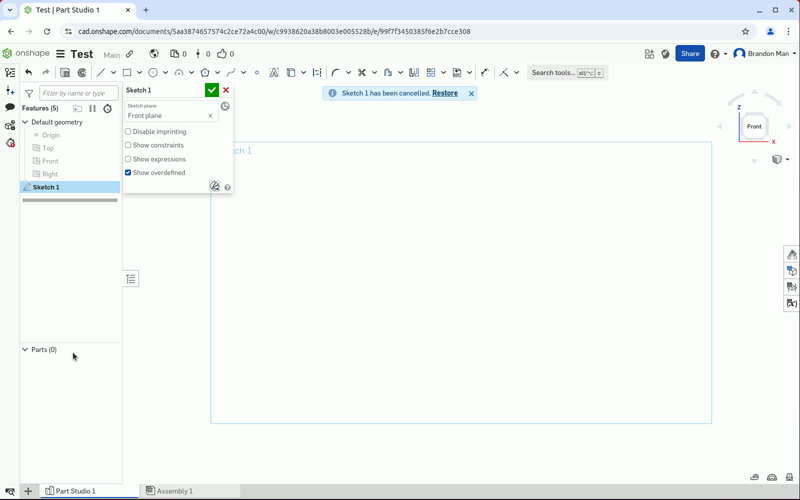
key(l)
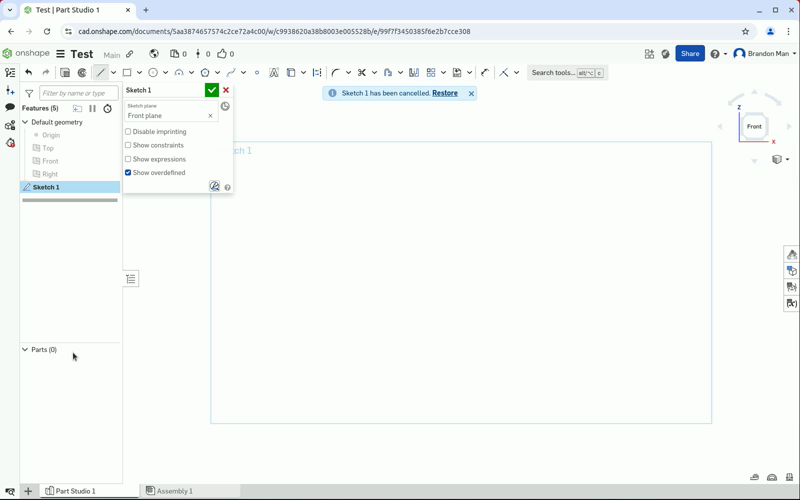
key_down(shift)
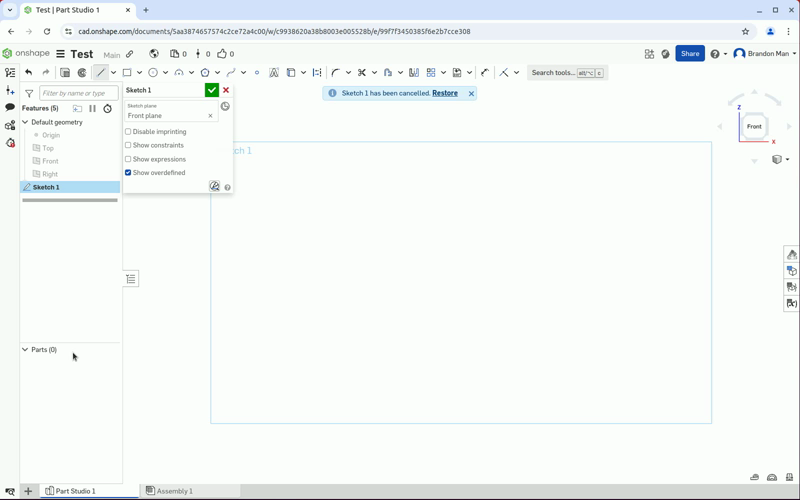
mouse_move(359, 332)
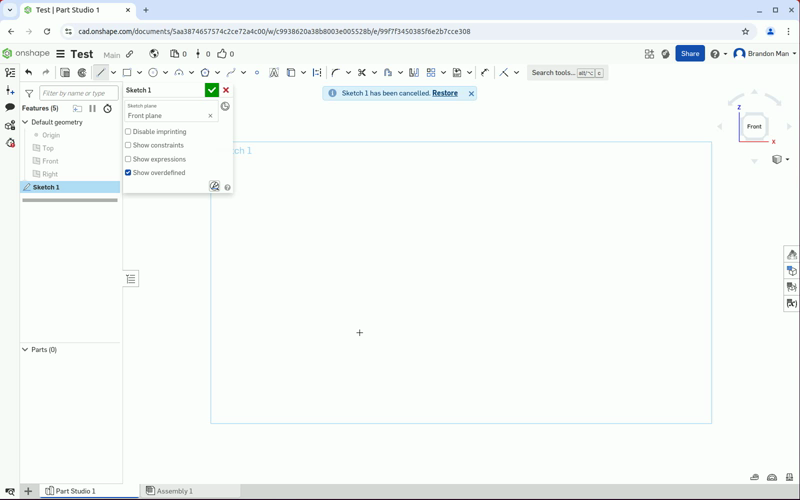
click(359, 332)
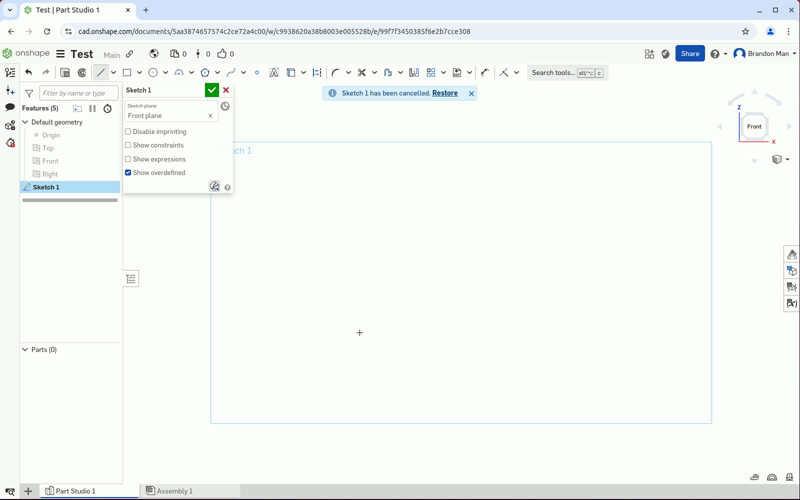
key_up(shift)
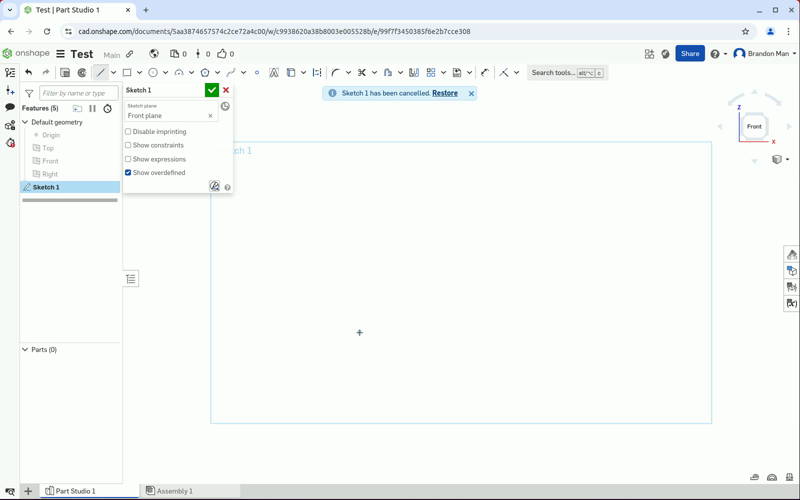
key_down(shift)
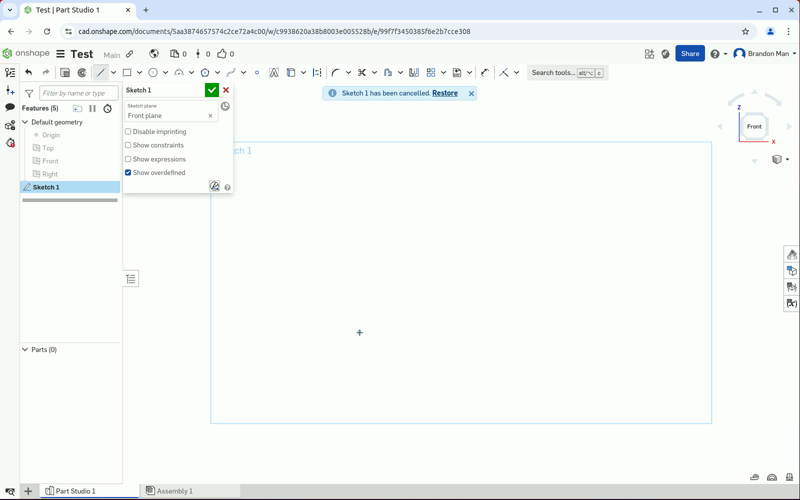
mouse_move(453, 393)
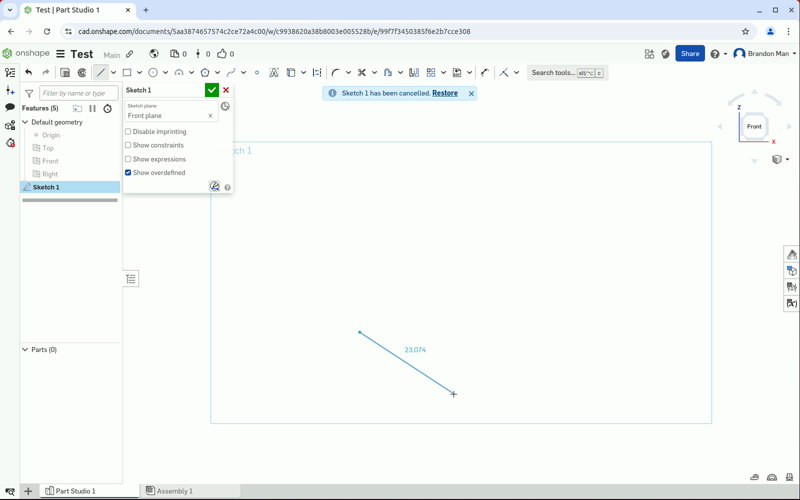
click(453, 393)
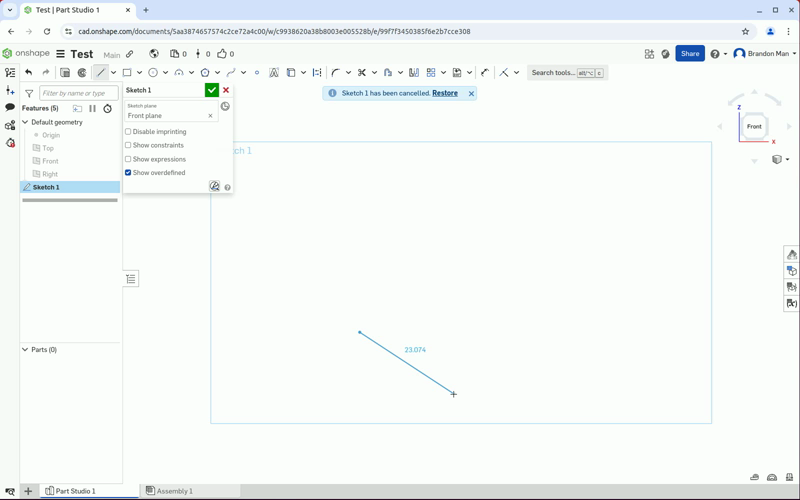
key_up(shift)
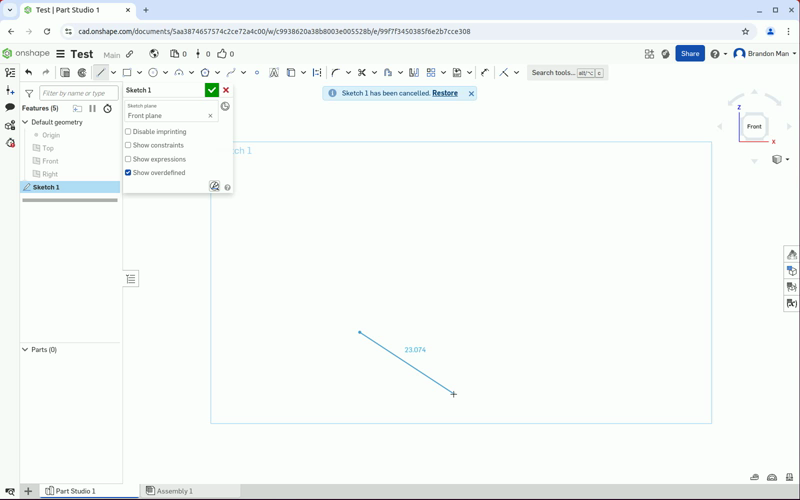
key_down(shift)
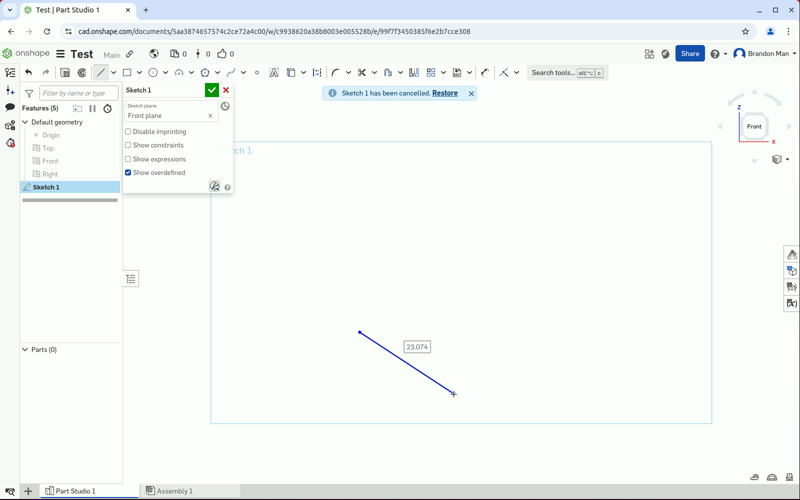
mouse_move(553, 344)
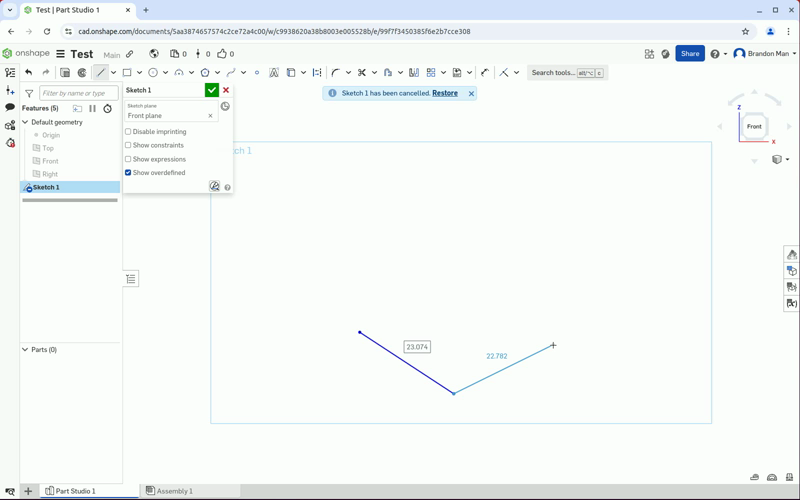
click(553, 344)
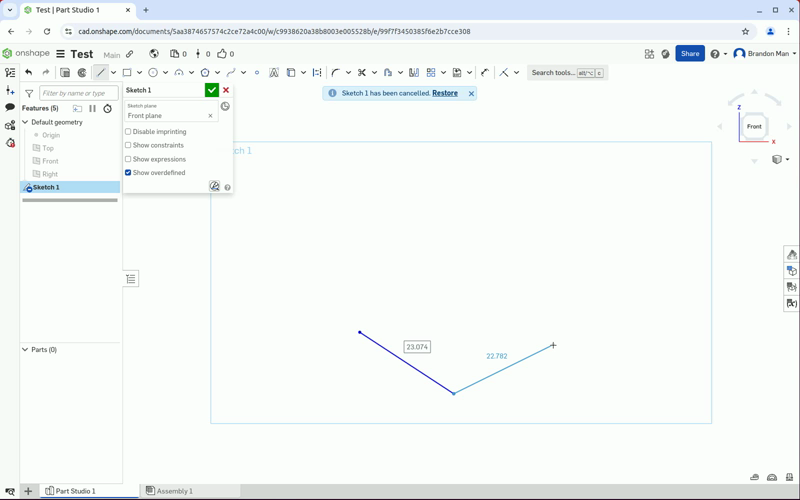
key_up(shift)
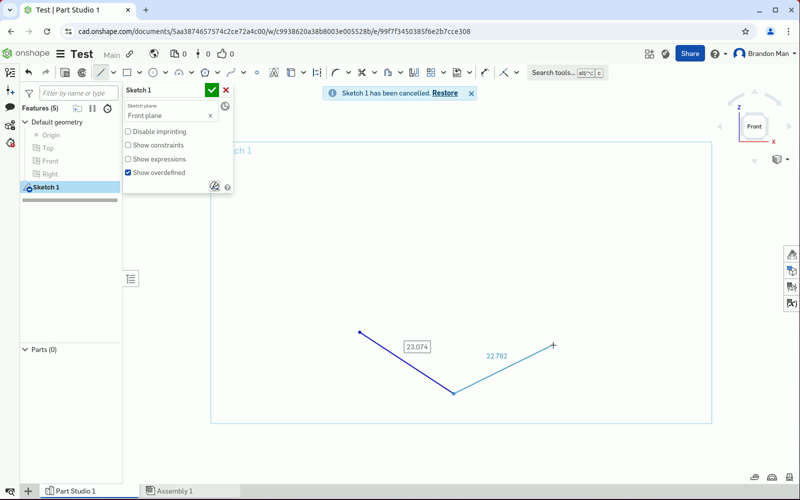
key_down(shift)
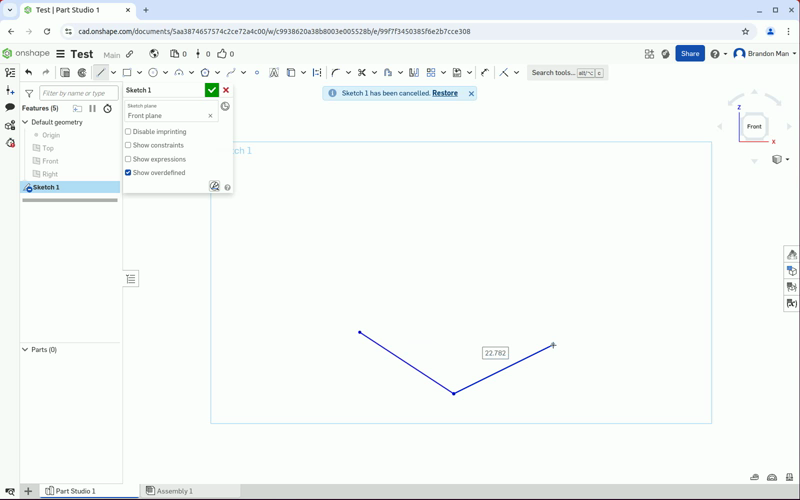
mouse_move(561, 232)
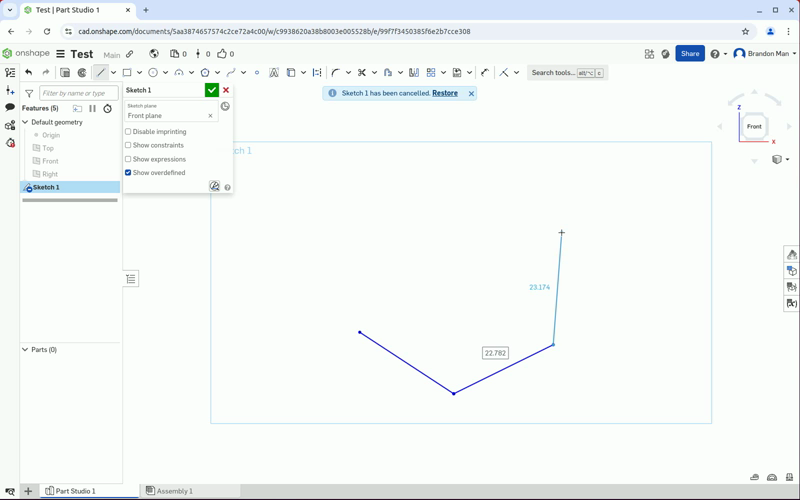
click(561, 232)
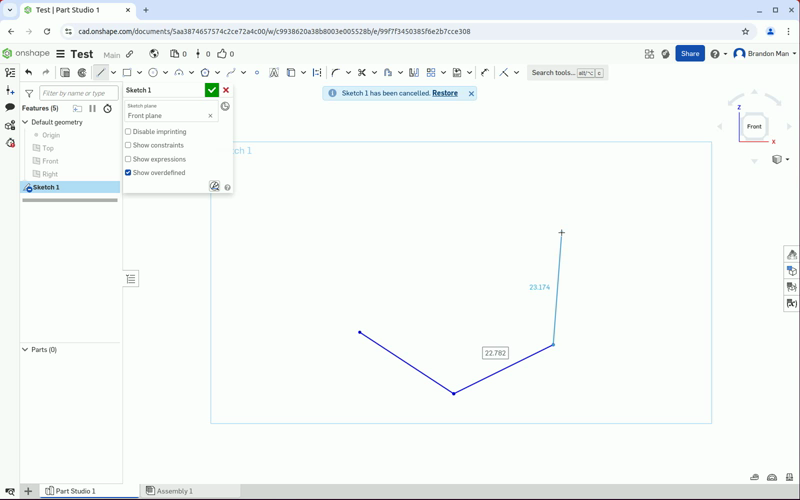
key_up(shift)
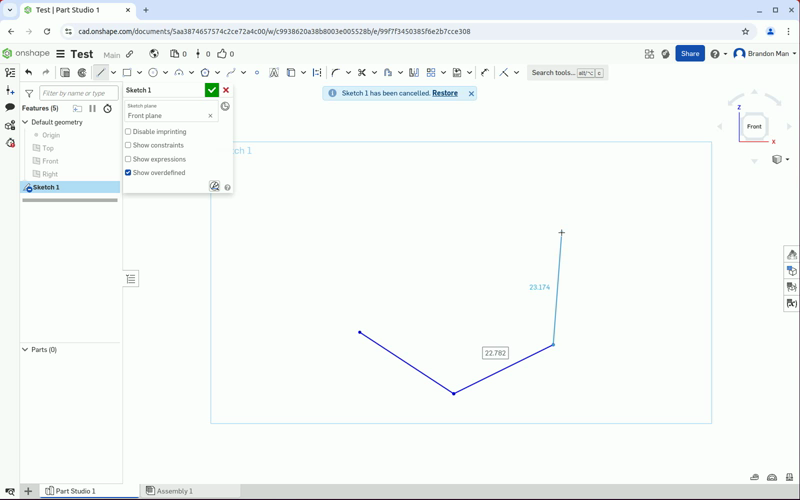
key_down(shift)
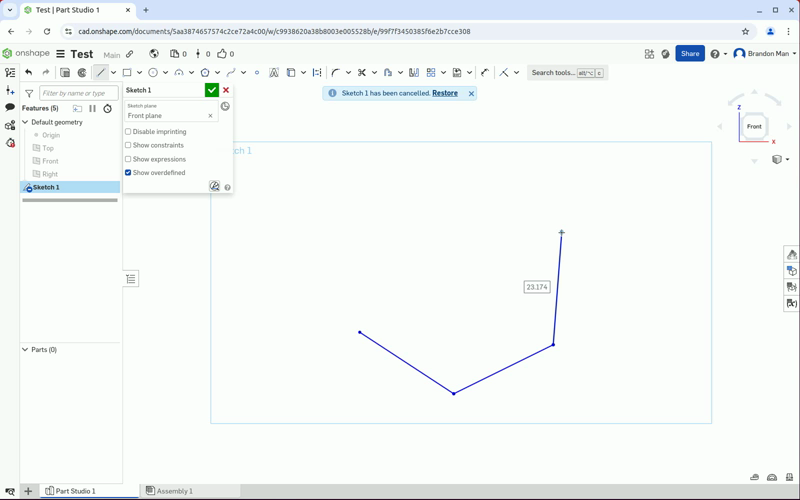
mouse_move(468, 170)
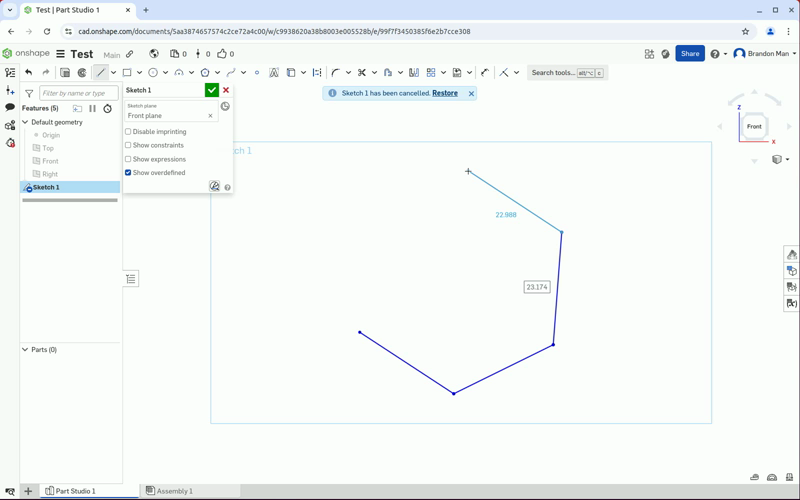
click(468, 170)
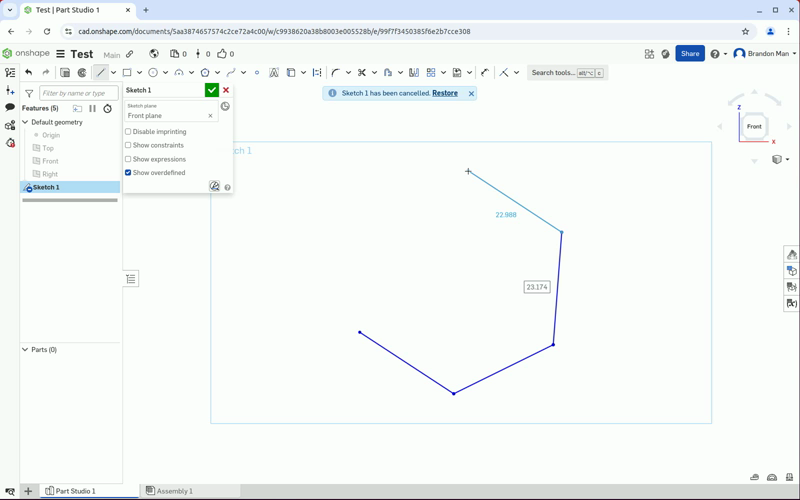
key_up(shift)
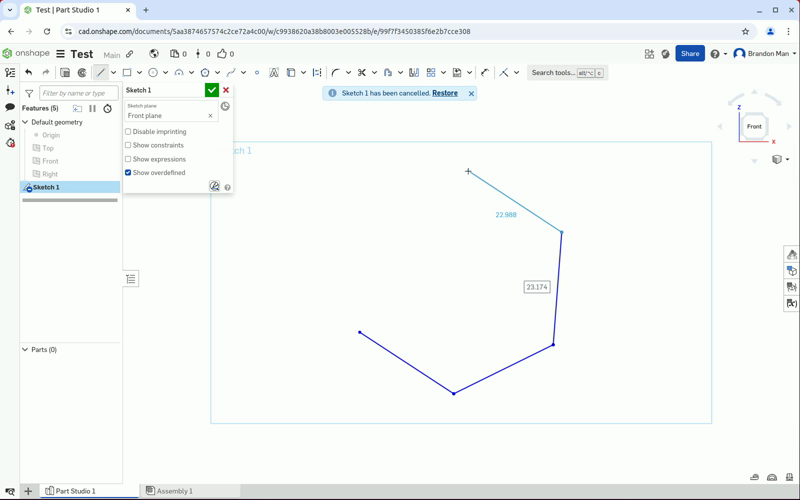
key_down(shift)
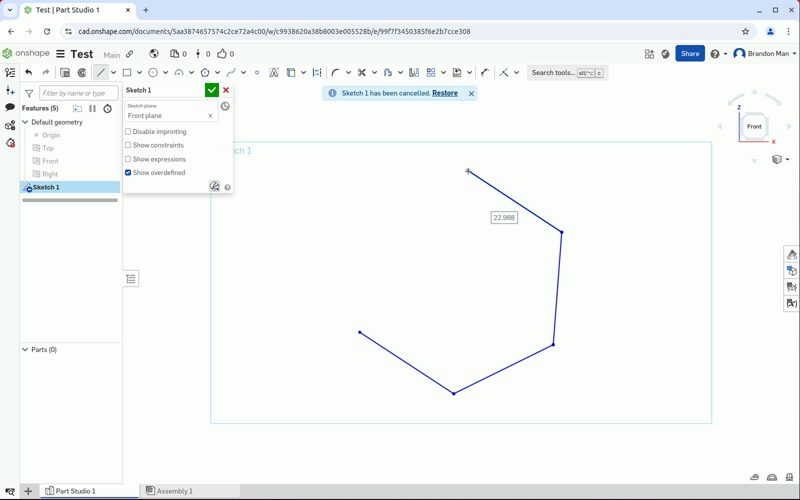
mouse_move(368, 219)
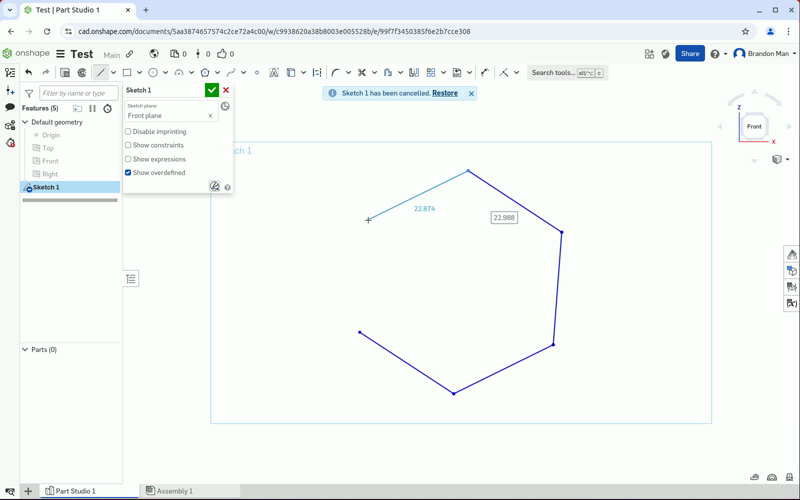
click(368, 219)
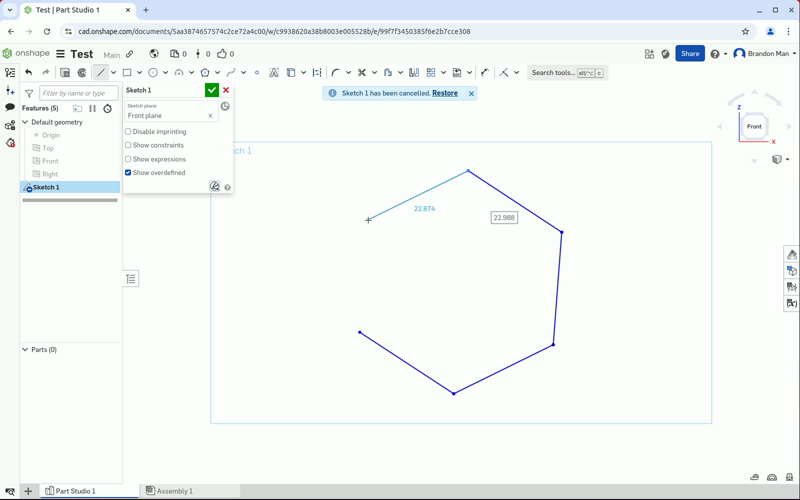
key_up(shift)
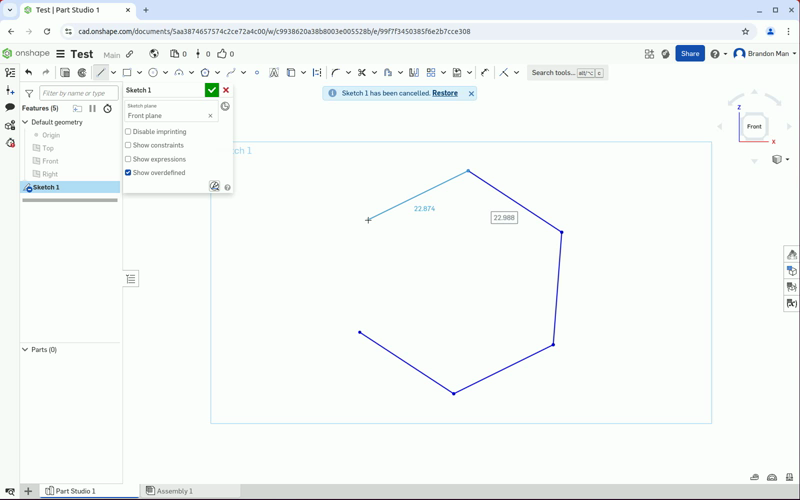
key_down(shift)
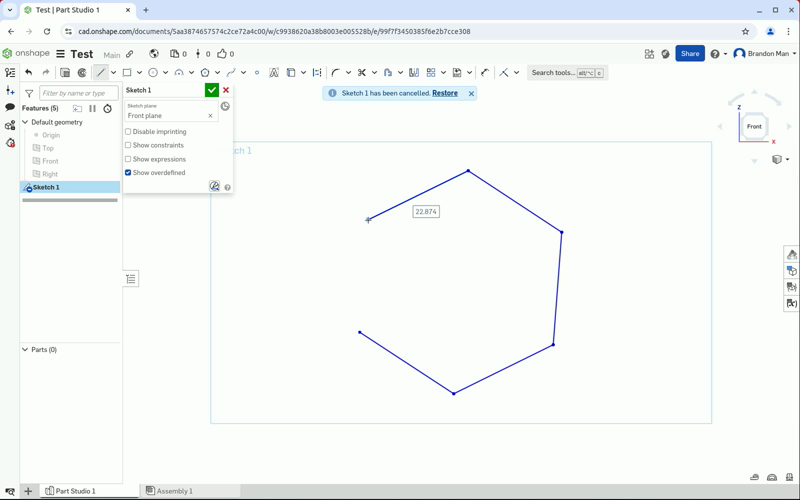
mouse_move(359, 332)
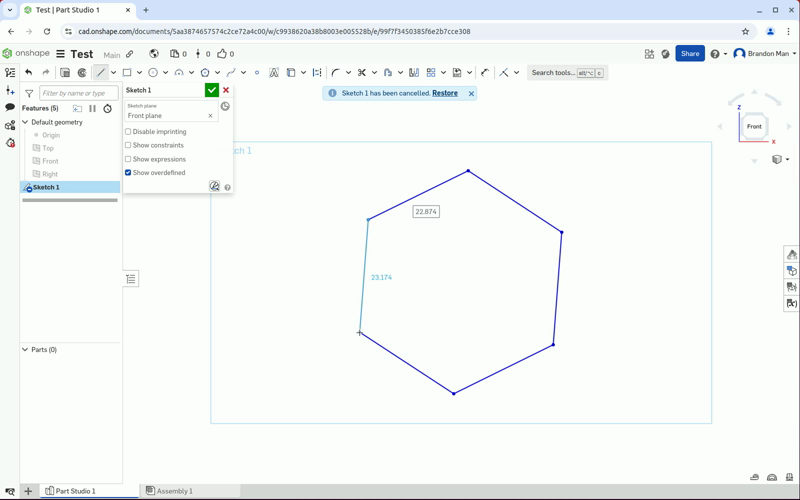
key_up(shift)
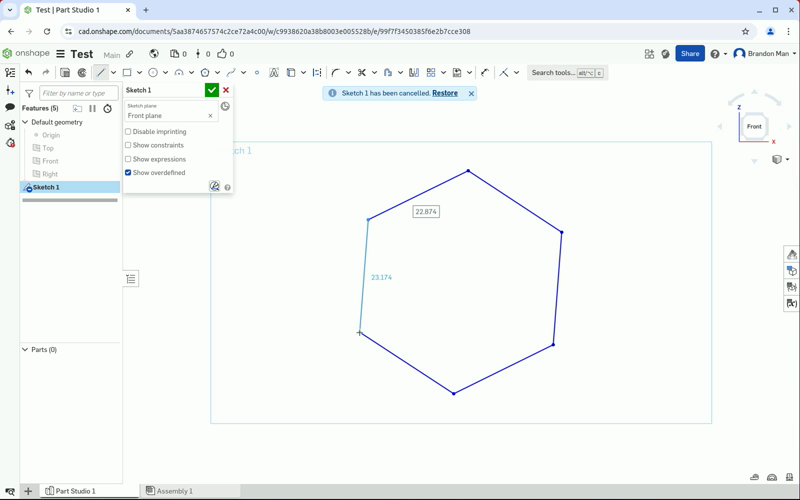
click(359, 332)
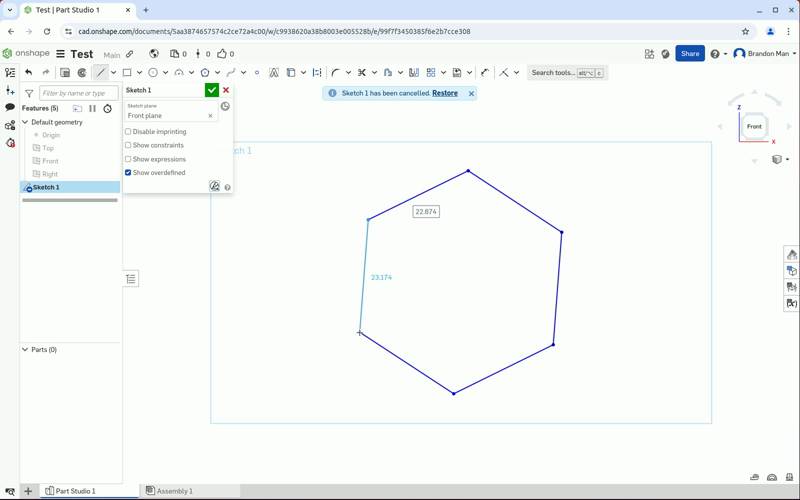
key(esc)
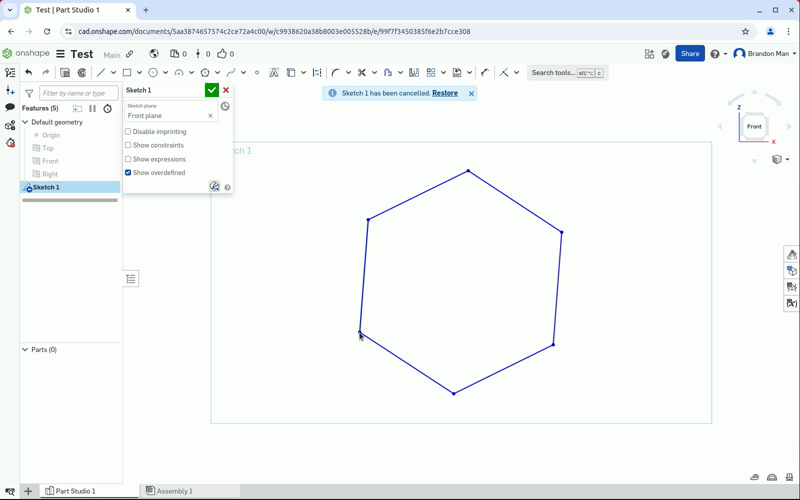
mouse_move(469, 316)
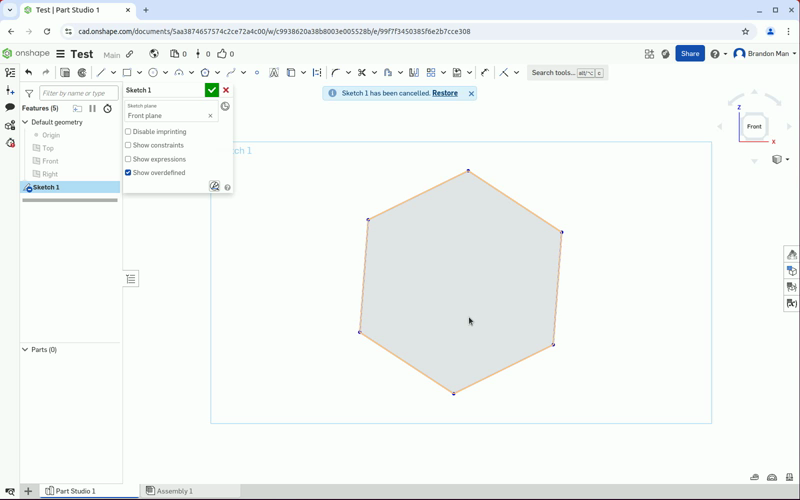
click(469, 316)
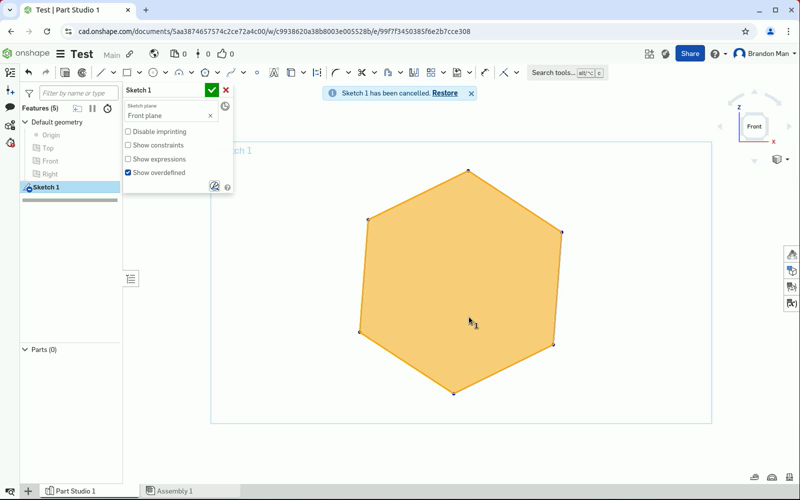
mouse_move(73, 352)
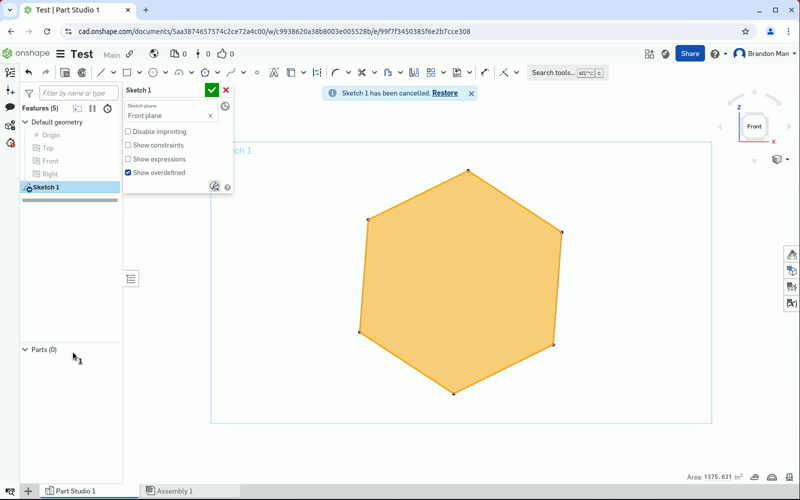
key(shift+y)
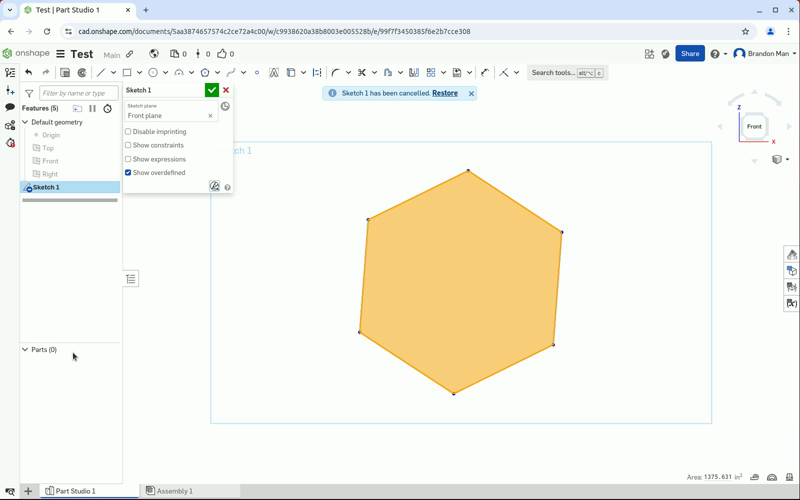
key(shift+e)
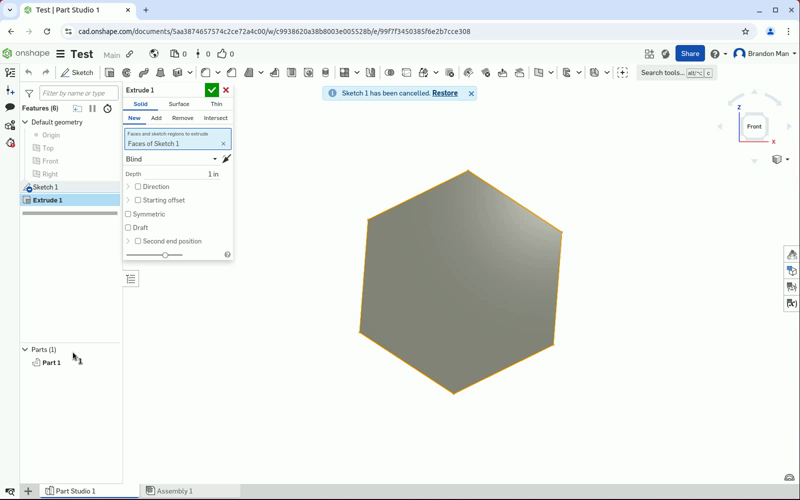
mouse_move(143, 106)
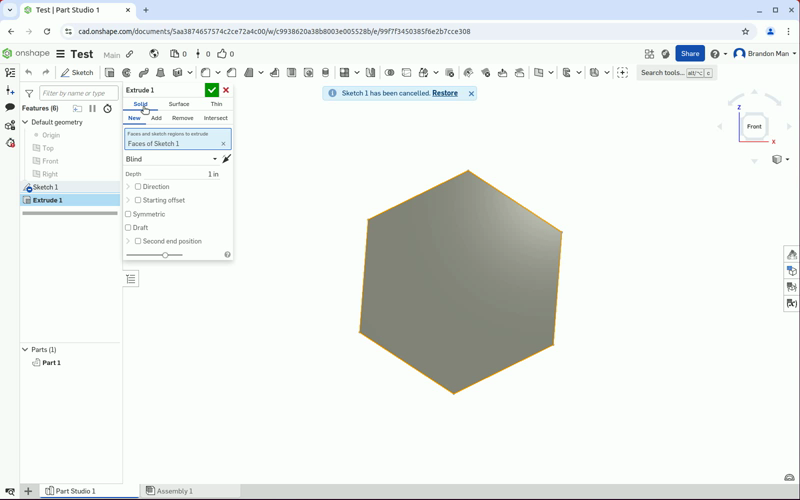
click(143, 106)
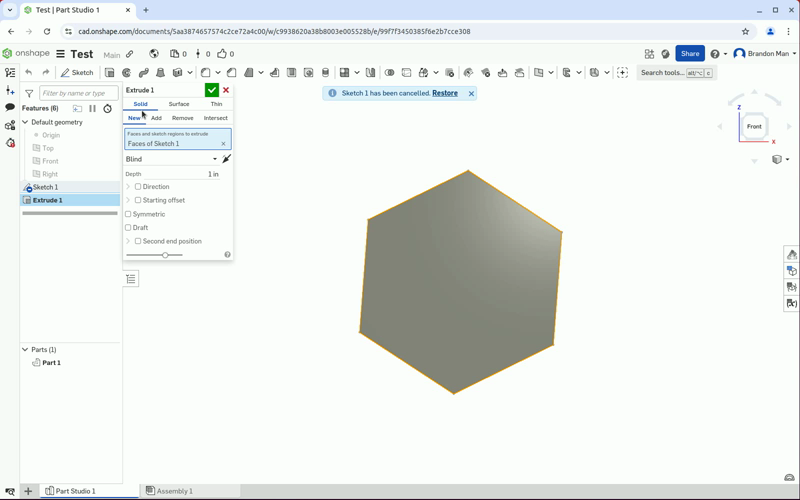
mouse_move(137, 120)
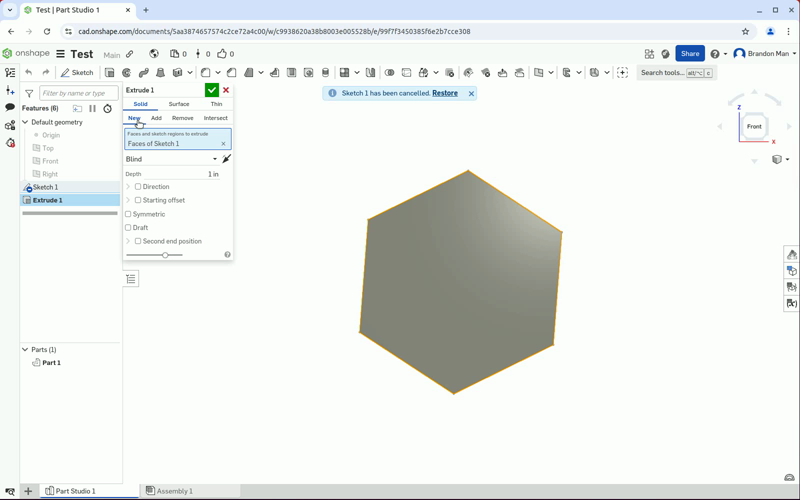
click(137, 120)
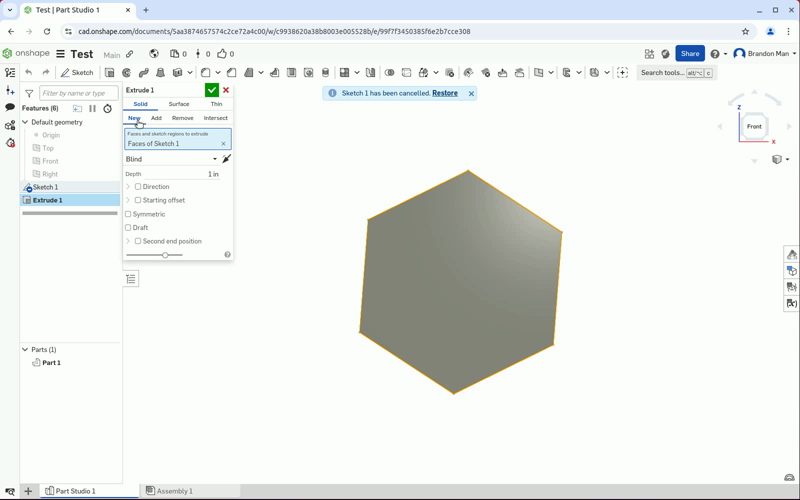
key(tab, 4)
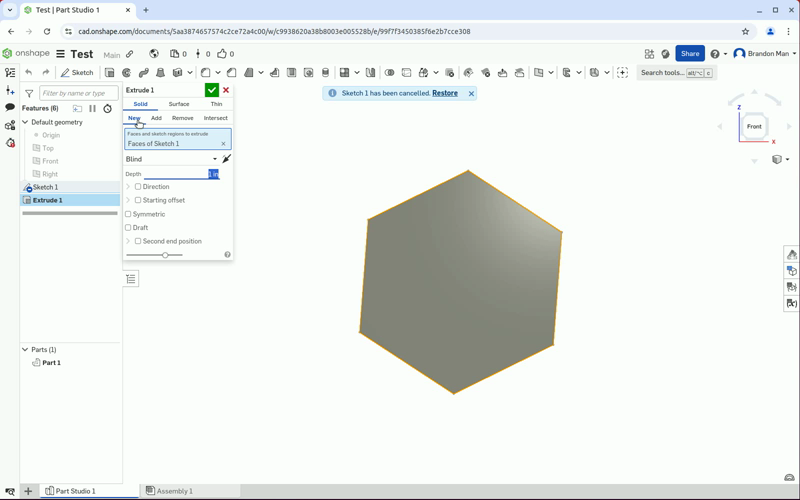
text(8.906)
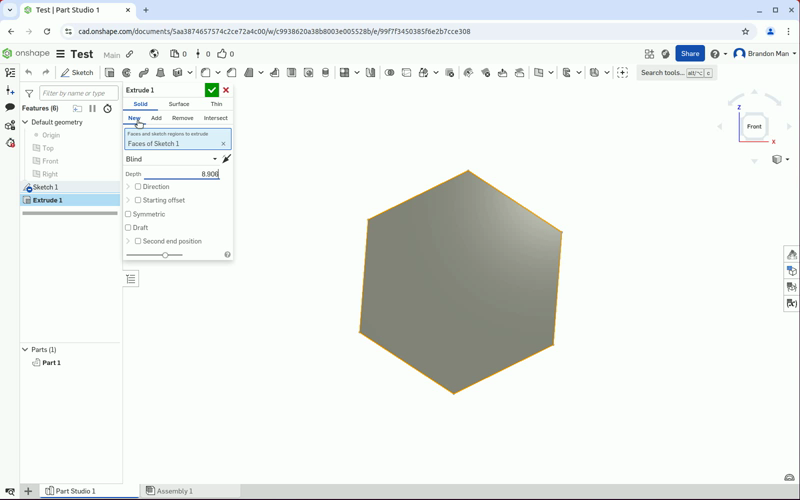
key(enter)
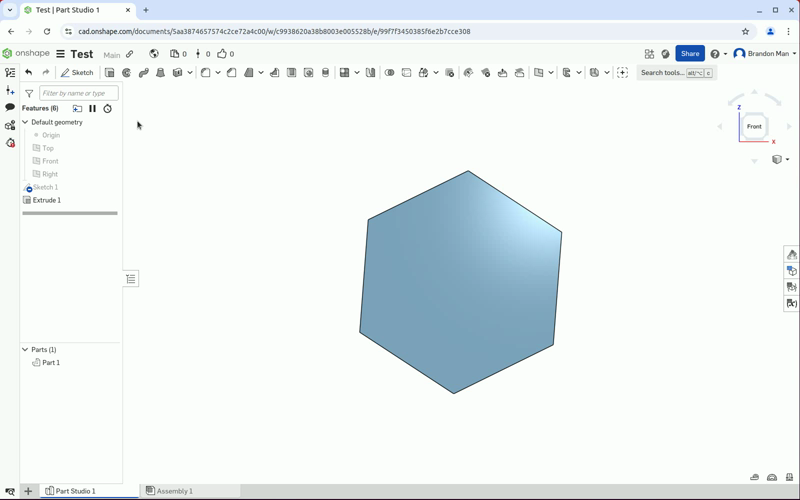
key(shift+h)
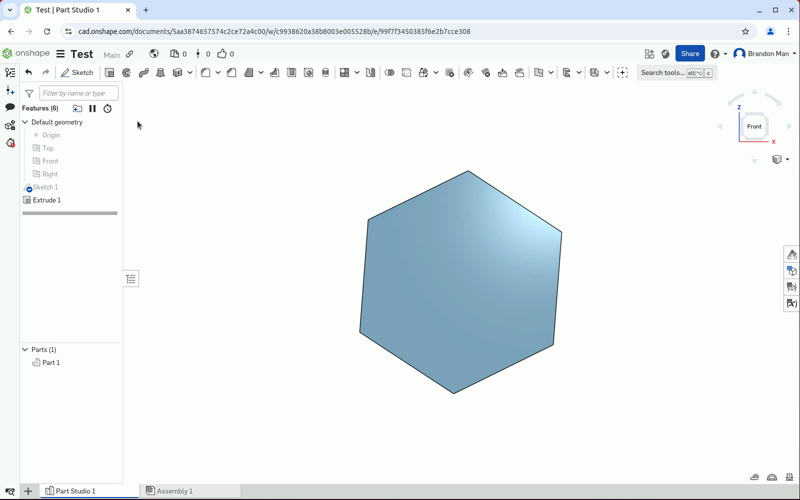
key(shift+h)
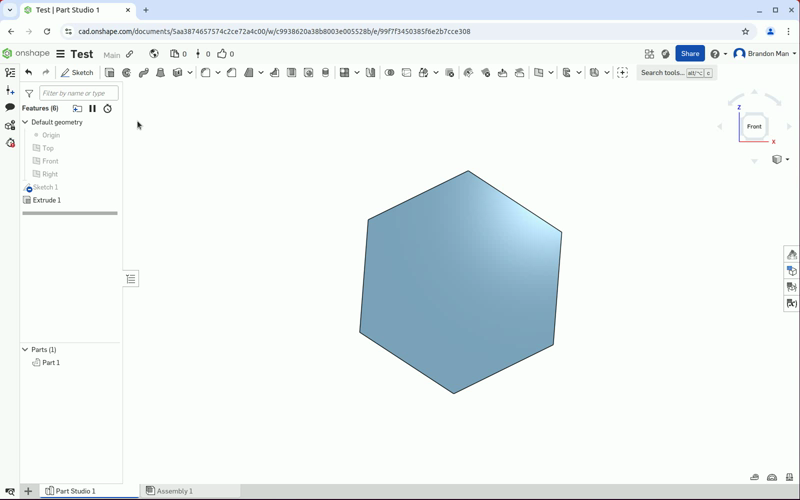
mouse_move(73, 189)
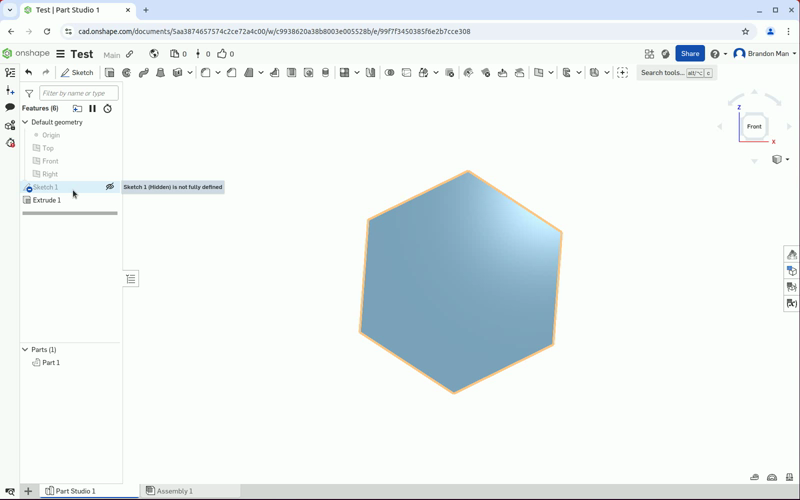
click(73, 189)
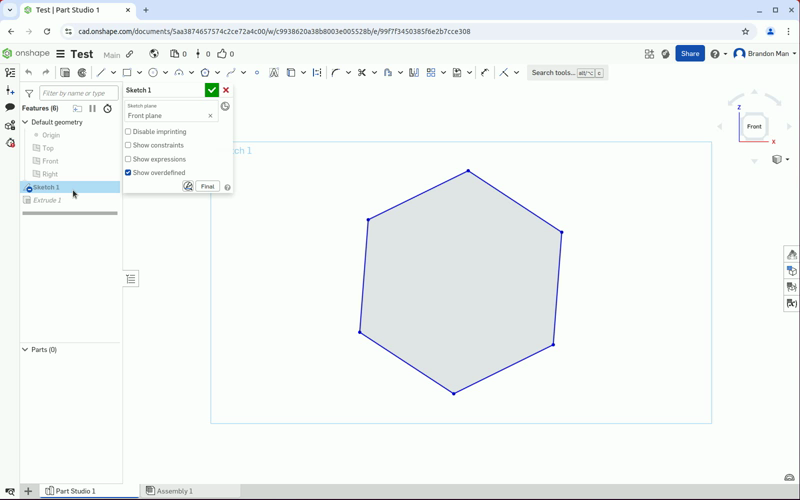
mouse_move(229, 92)
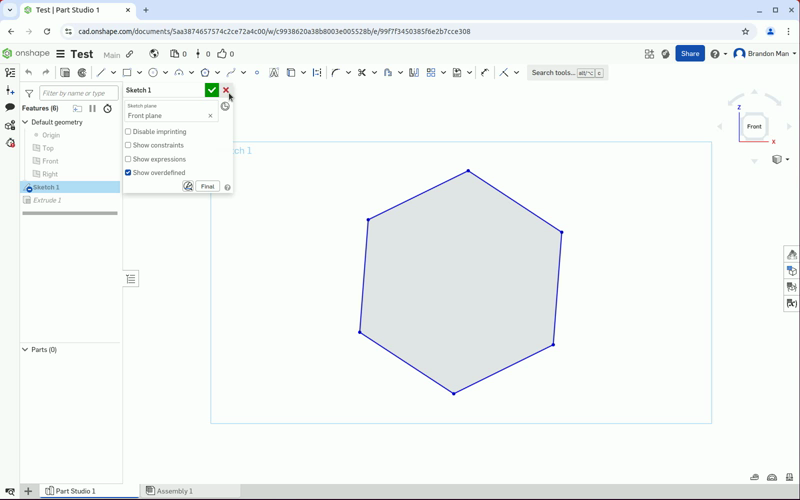
click(229, 92)
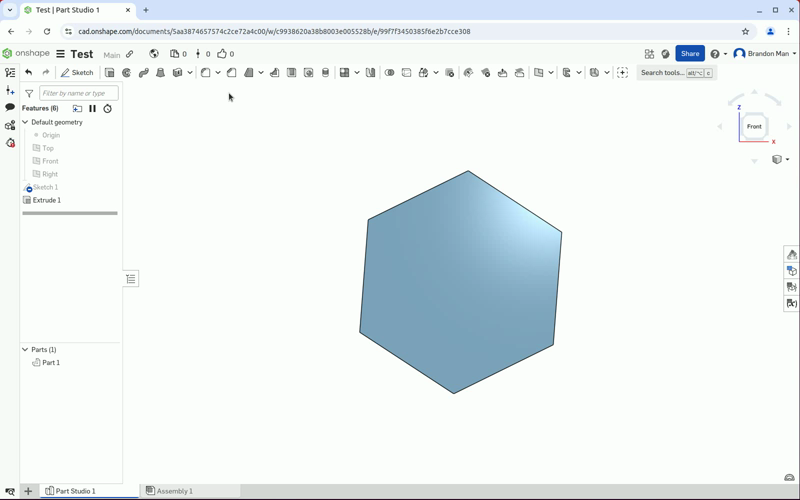
mouse_move(541, 75)
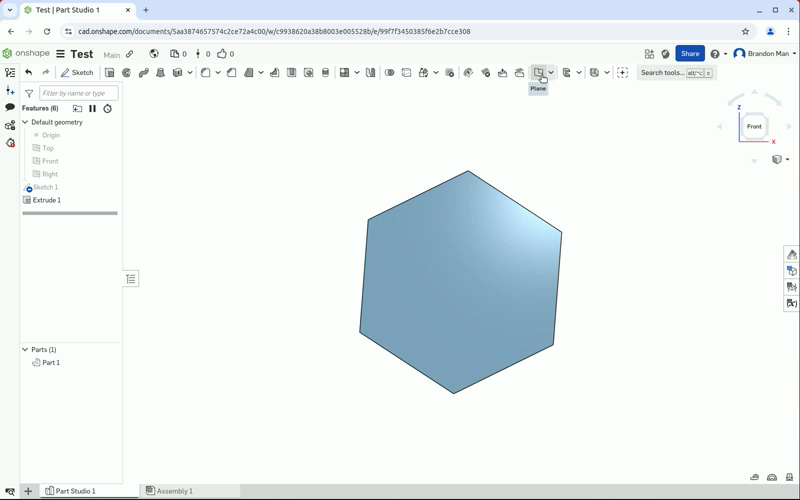
click(541, 75)
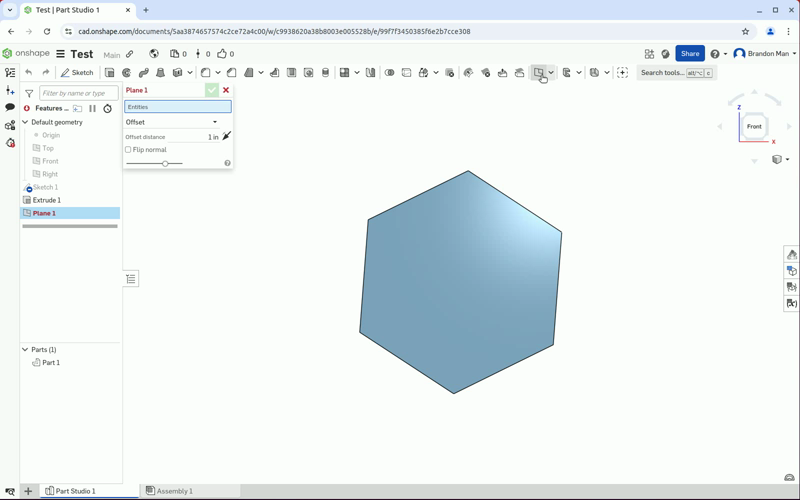
mouse_move(73, 163)
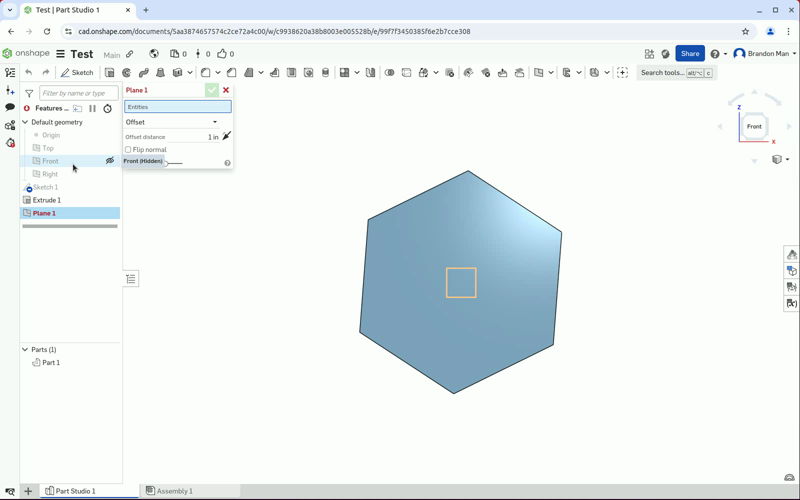
click(73, 163)
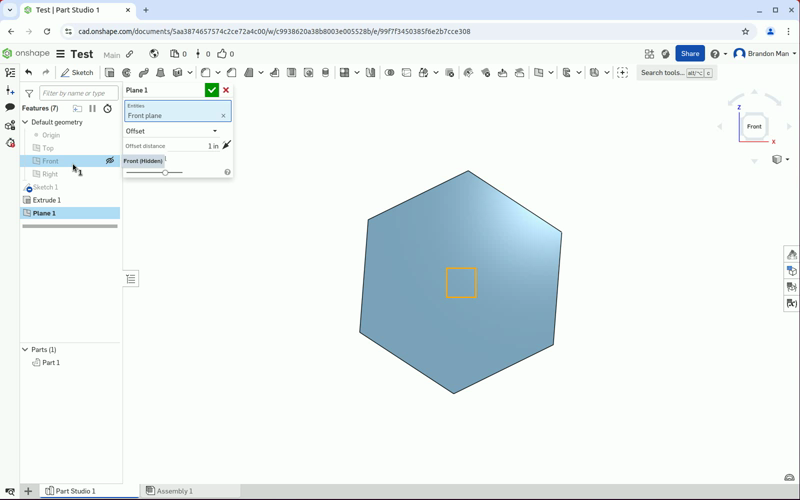
key(tab, 2)
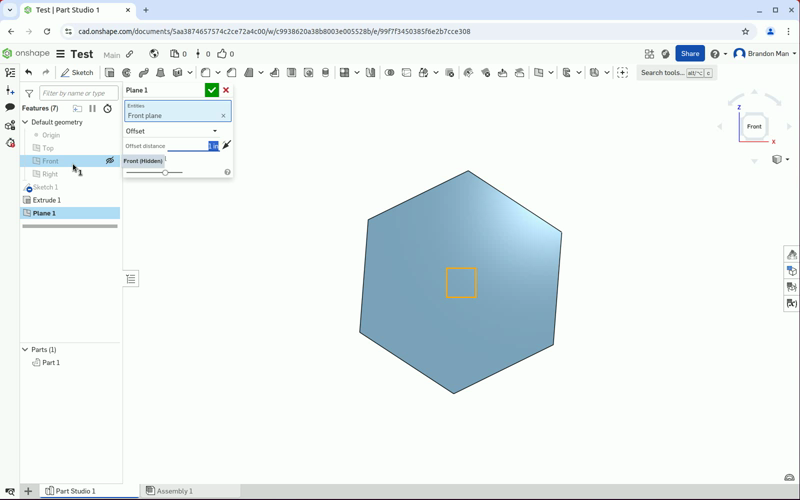
text(8.904)
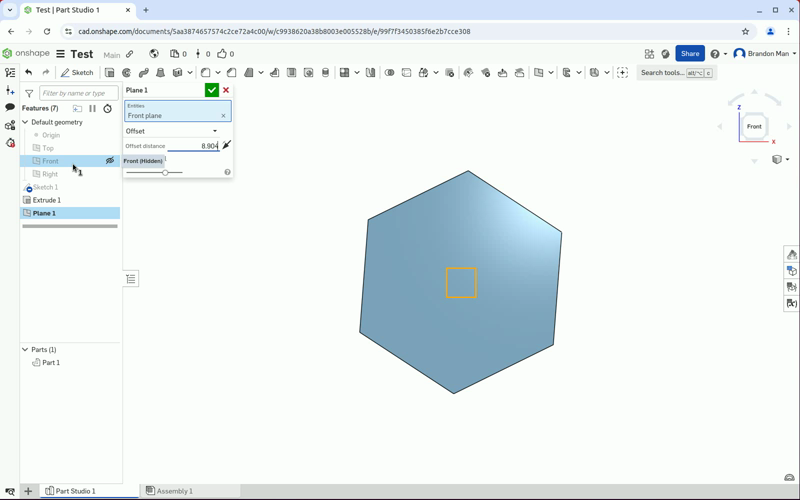
key(enter, 2)
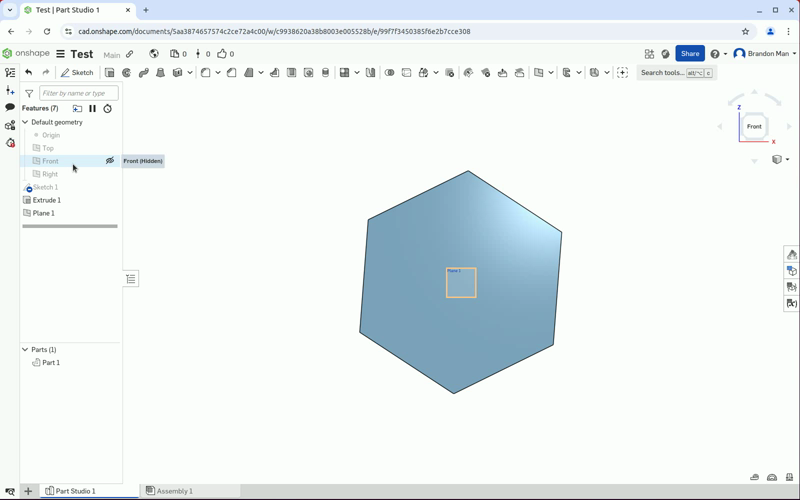
key(shift+s)
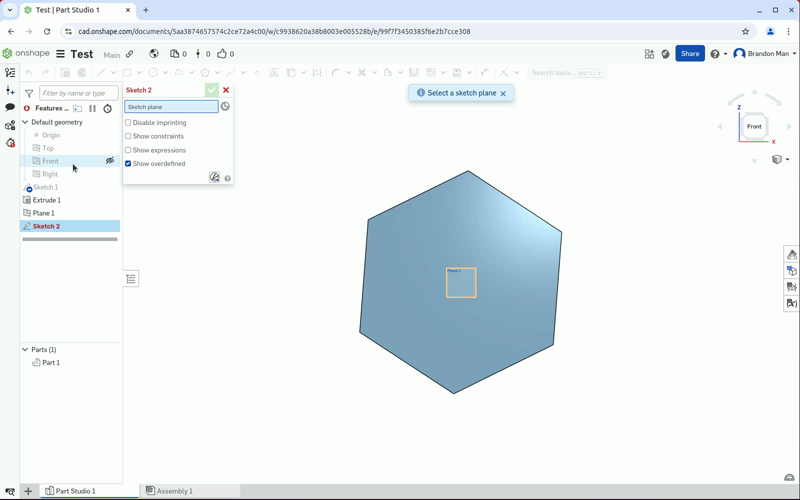
mouse_move(73, 215)
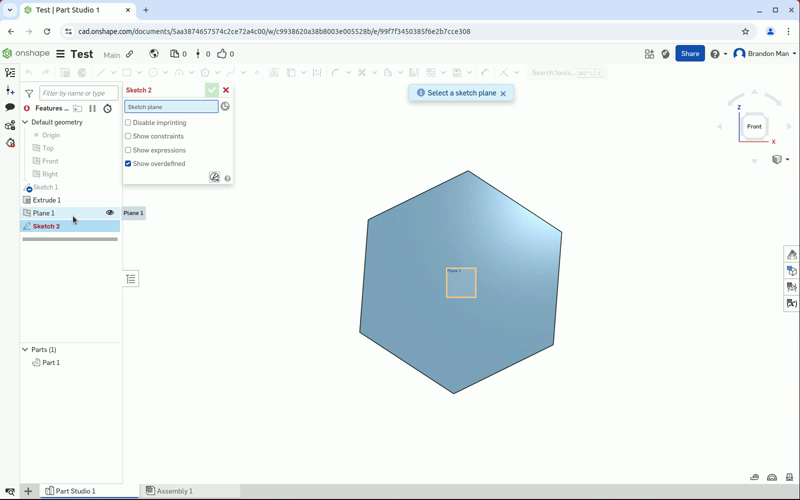
click(73, 215)
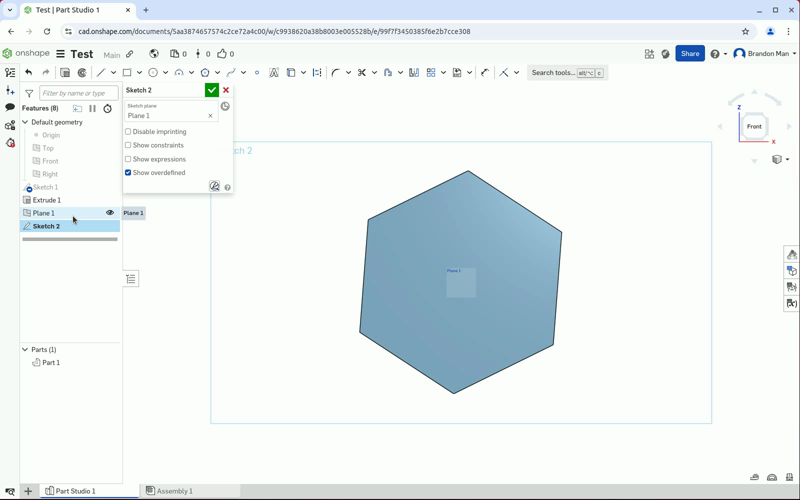
mouse_move(73, 352)
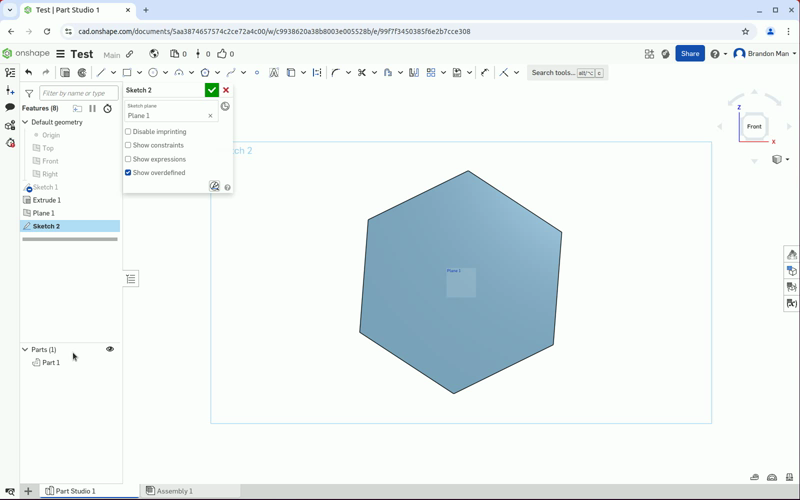
key(y)
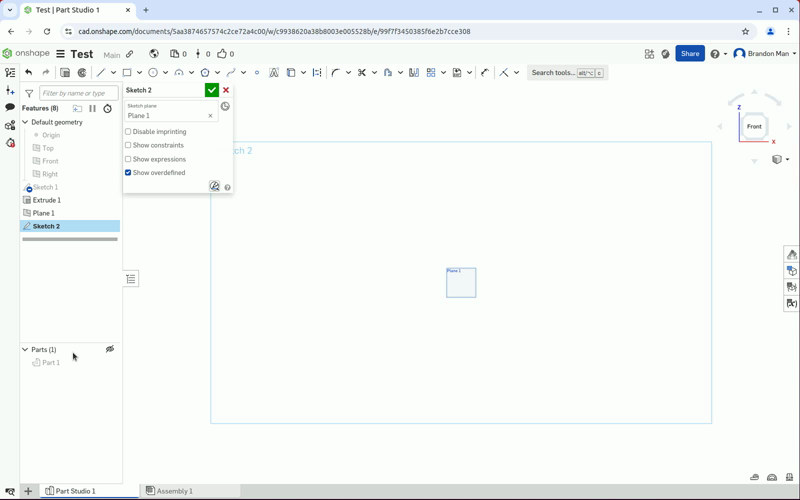
key(c)
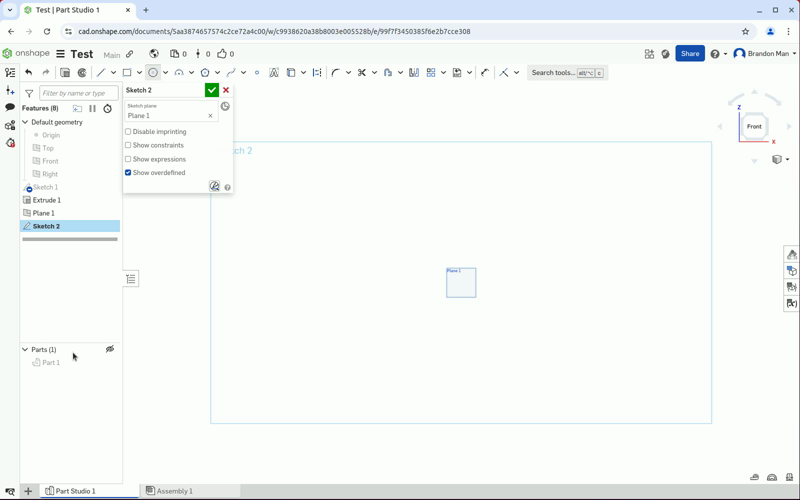
key_down(shift)
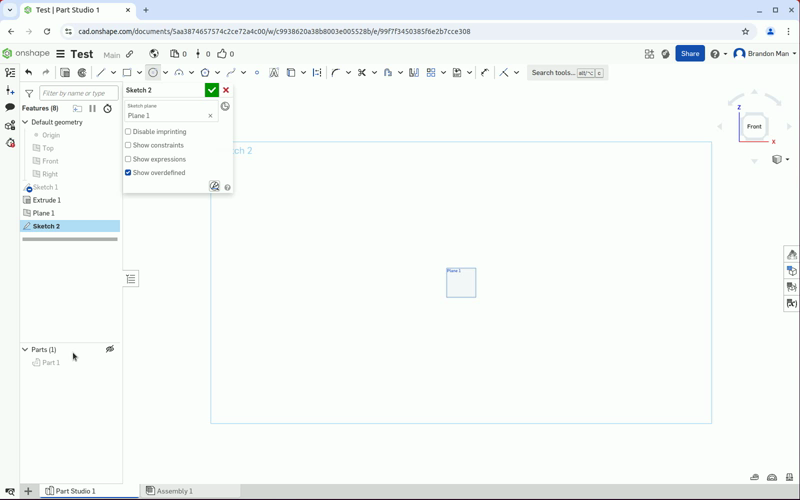
mouse_move(461, 282)
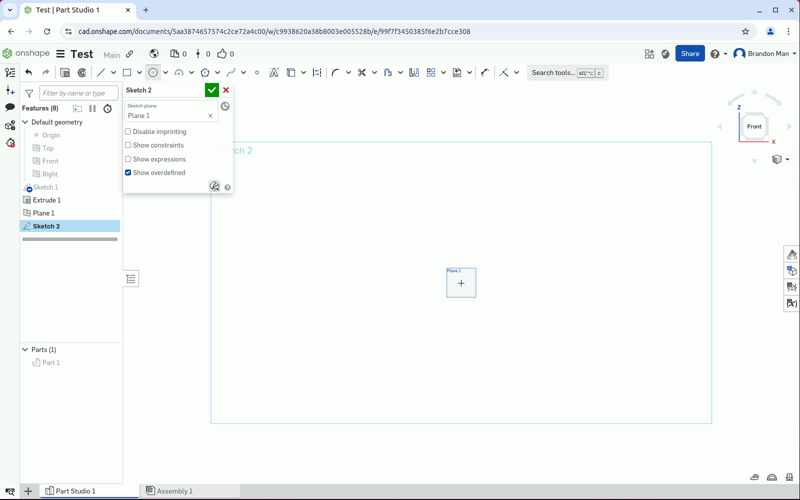
click(461, 282)
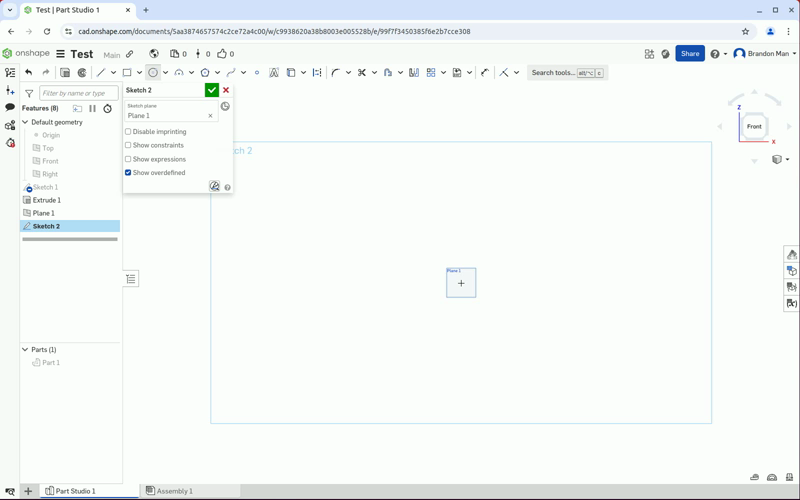
key_up(shift)
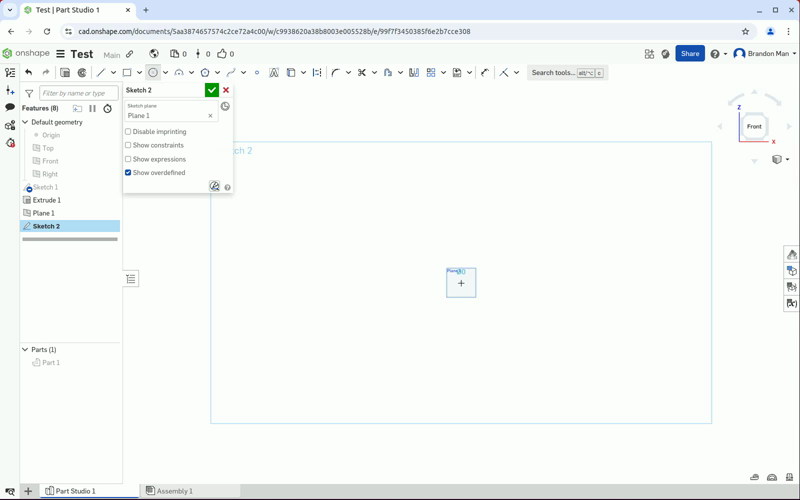
mouse_move(549, 282)
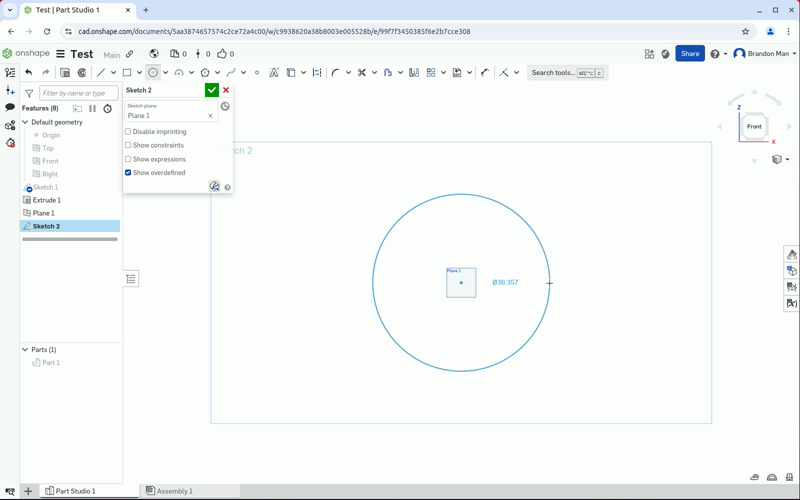
click(549, 282)
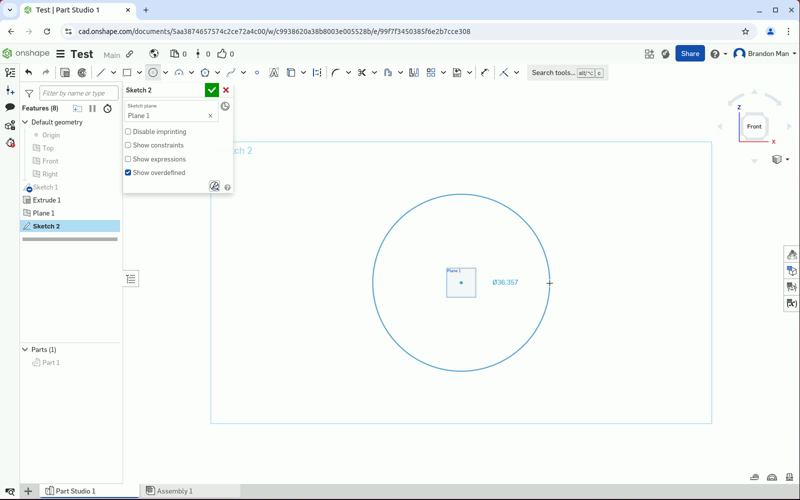
key(esc)
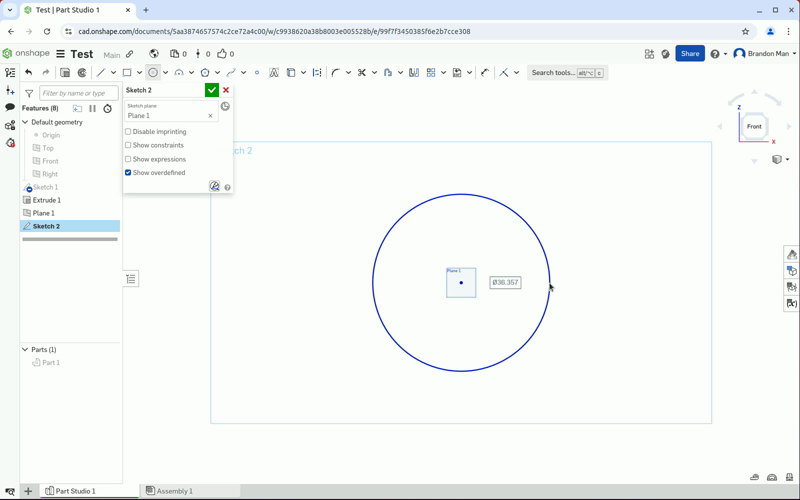
mouse_move(529, 284)
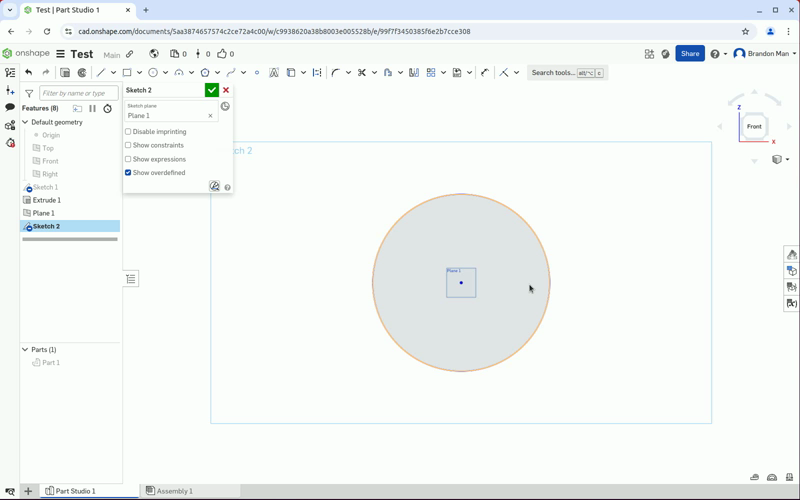
click(529, 284)
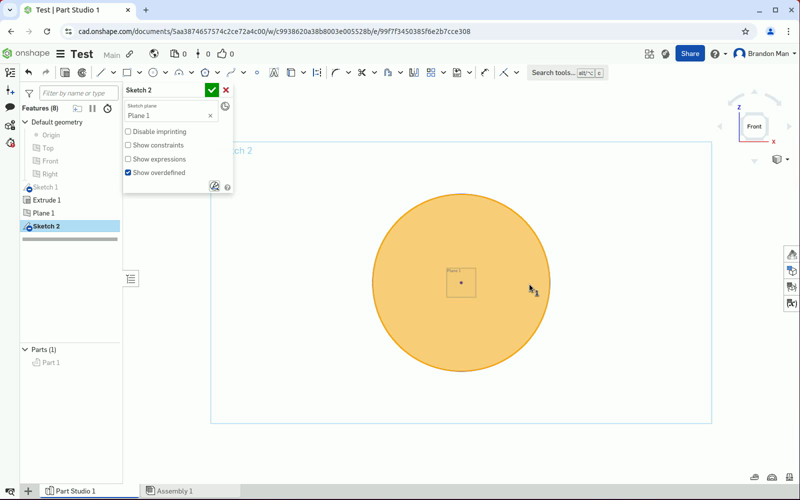
mouse_move(73, 352)
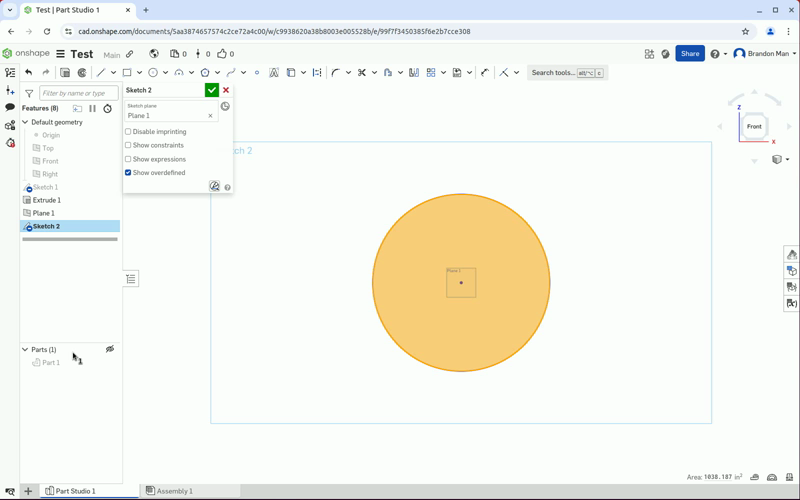
key(shift+y)
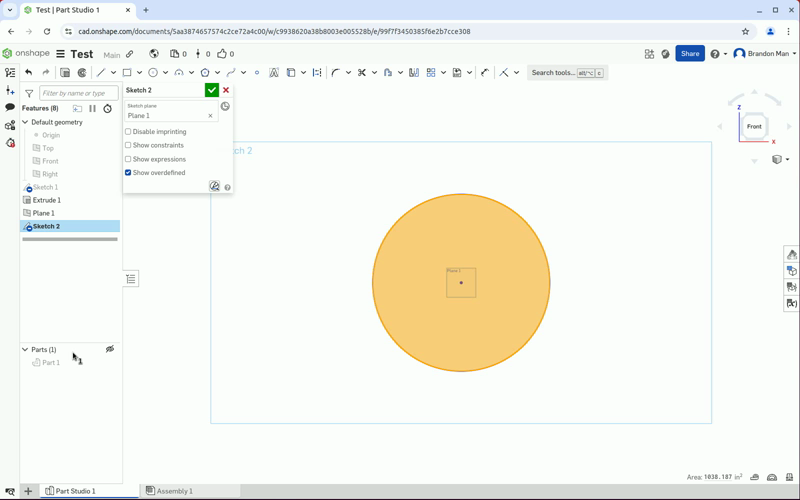
key(shift+e)
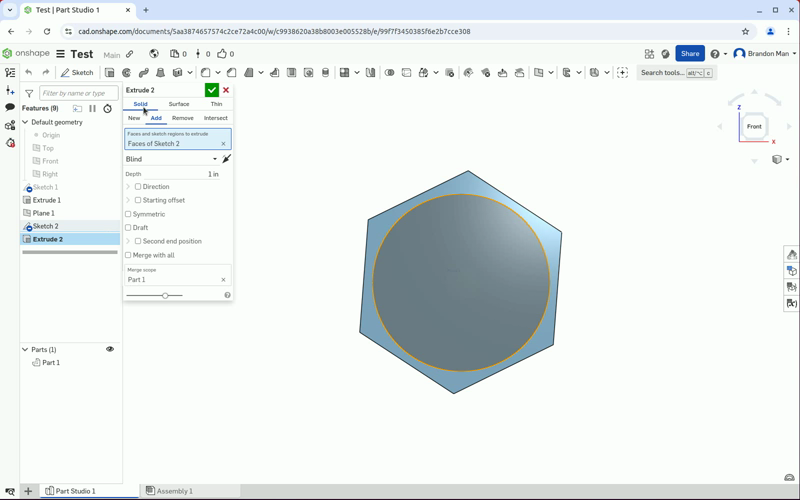
mouse_move(143, 106)
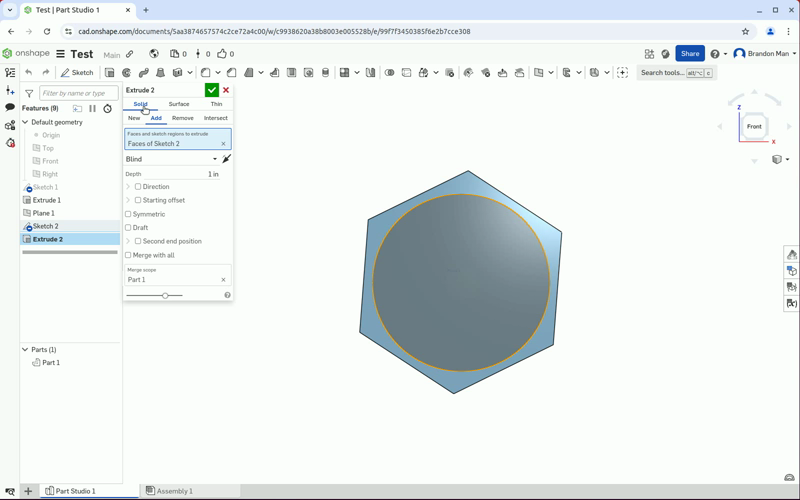
click(143, 106)
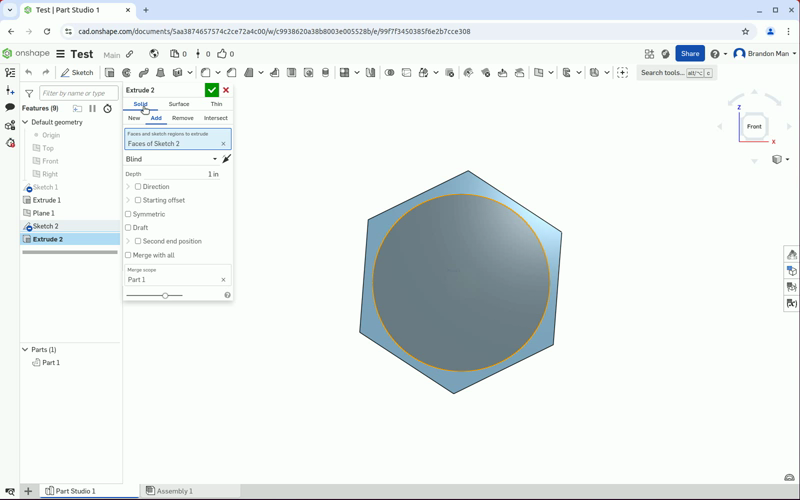
mouse_move(137, 120)
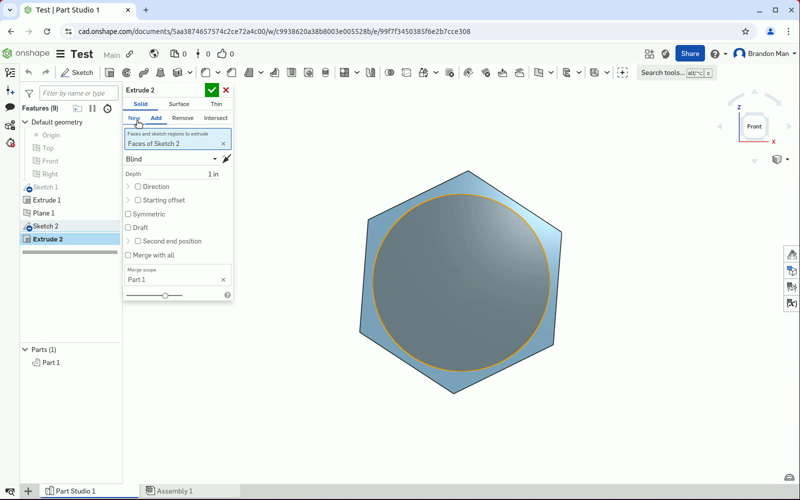
click(137, 120)
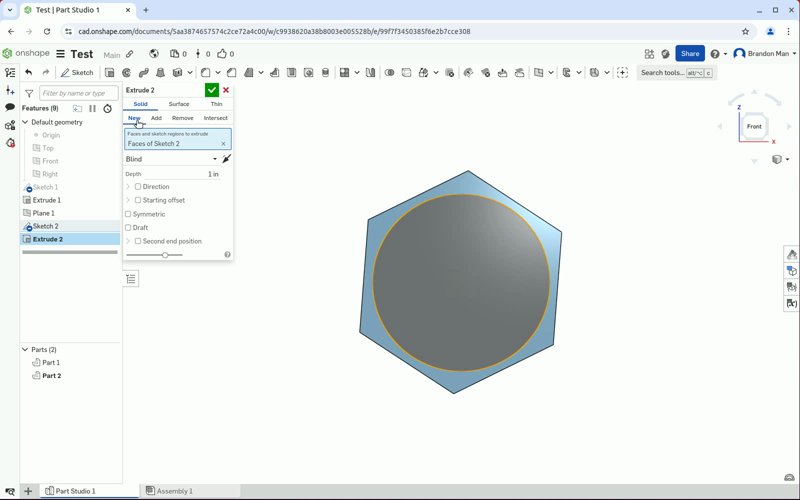
key(tab, 4)
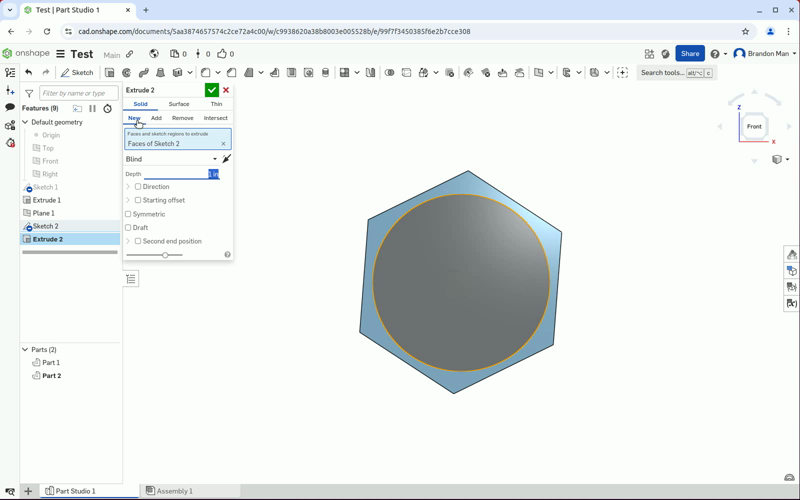
text(3.611)
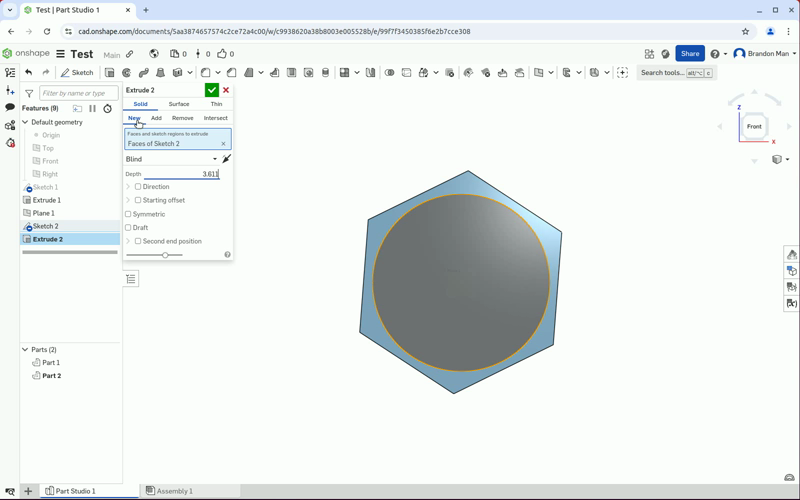
key(enter)
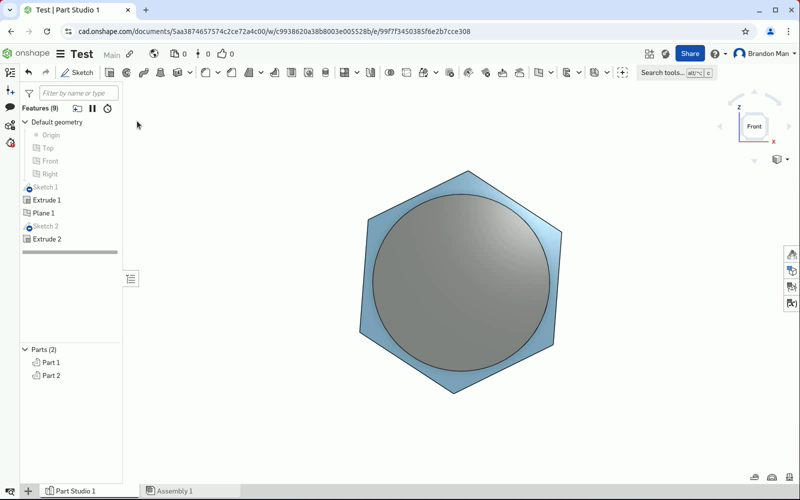
key(shift+h)
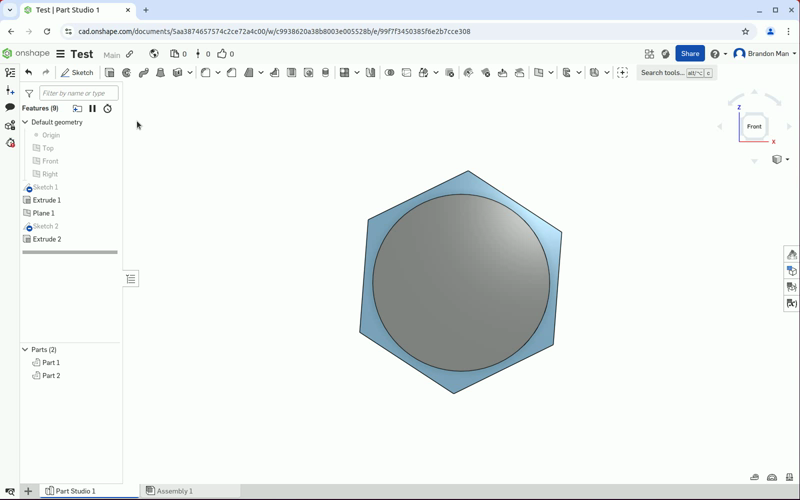
key(shift+h)
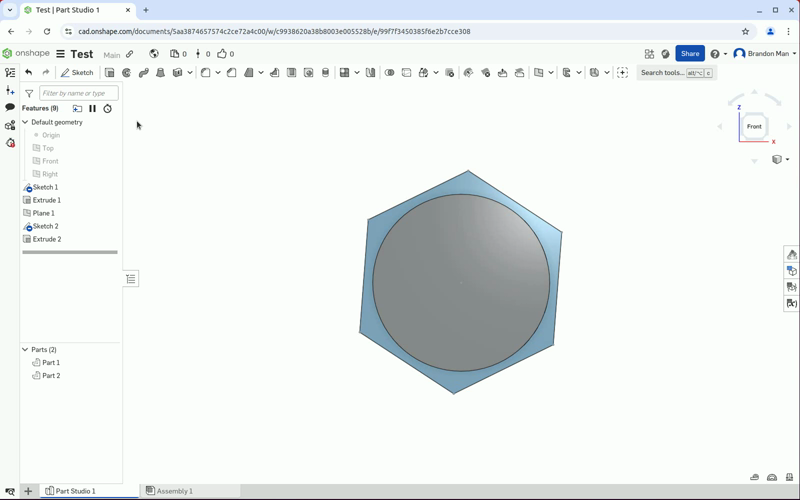
key(shift+7)
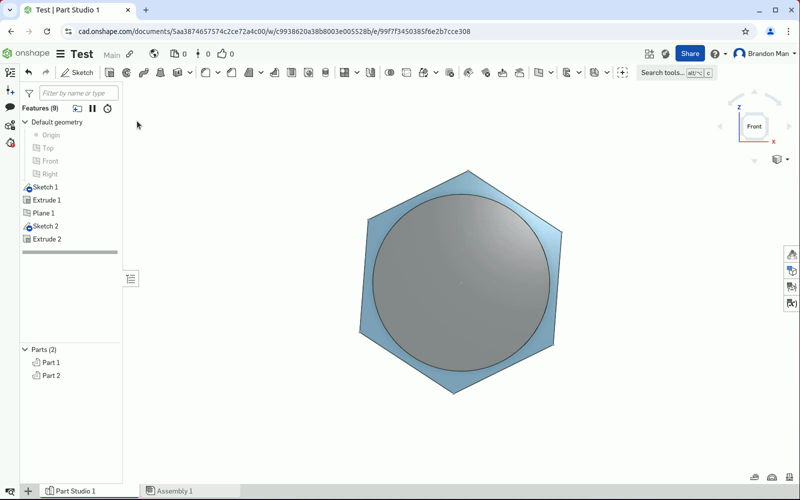
key(left, 2)
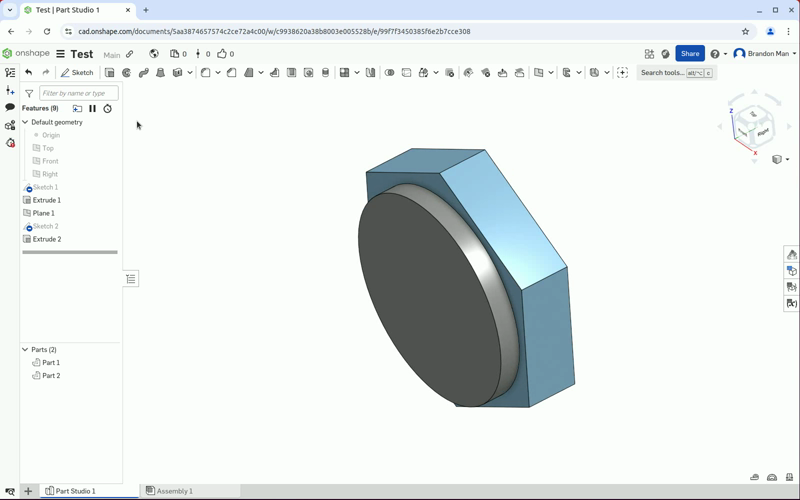
key(down, 2)
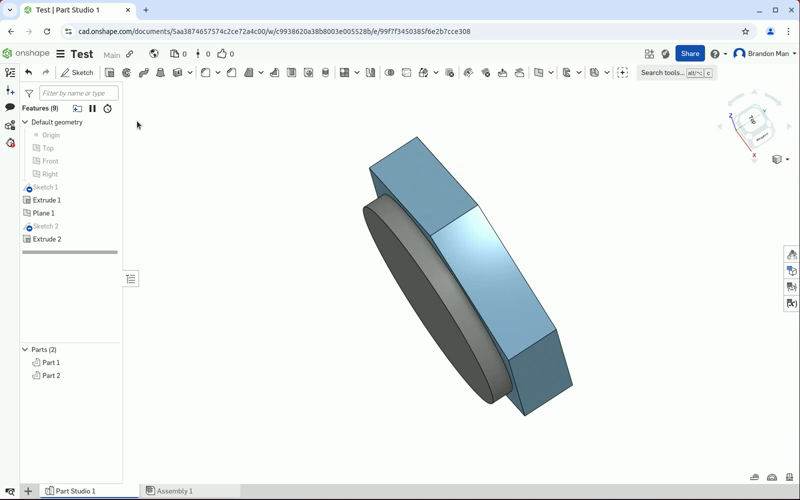
key(up, 2)
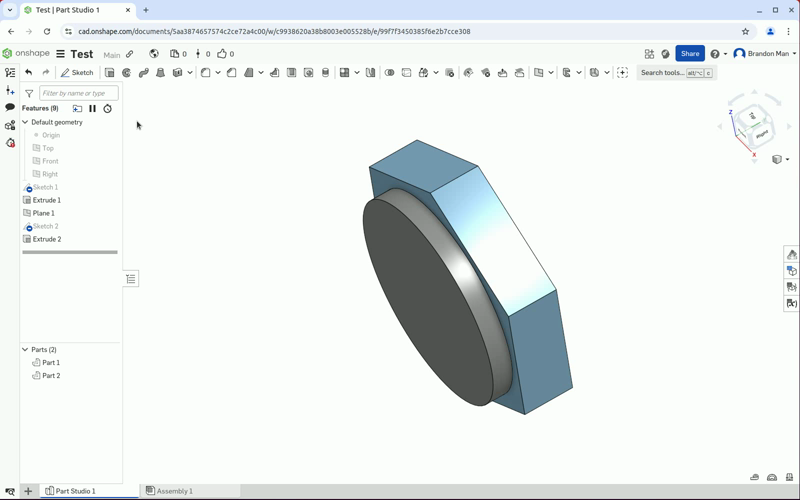
key(right, 2)
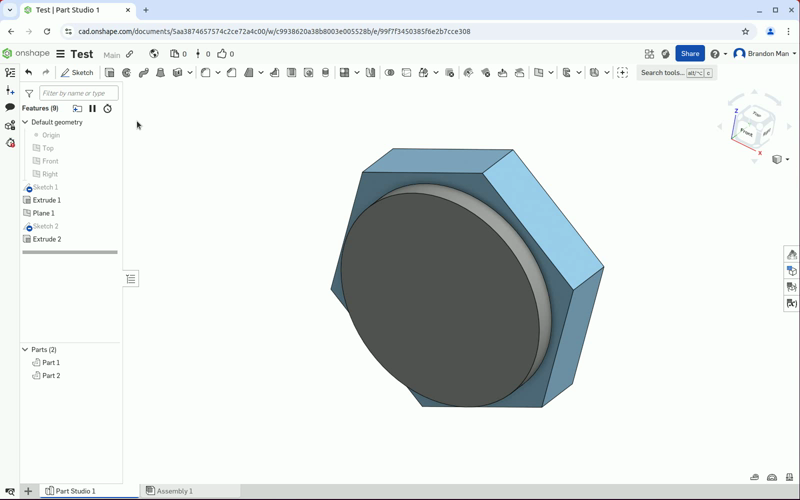
mouse_move(73, 189)
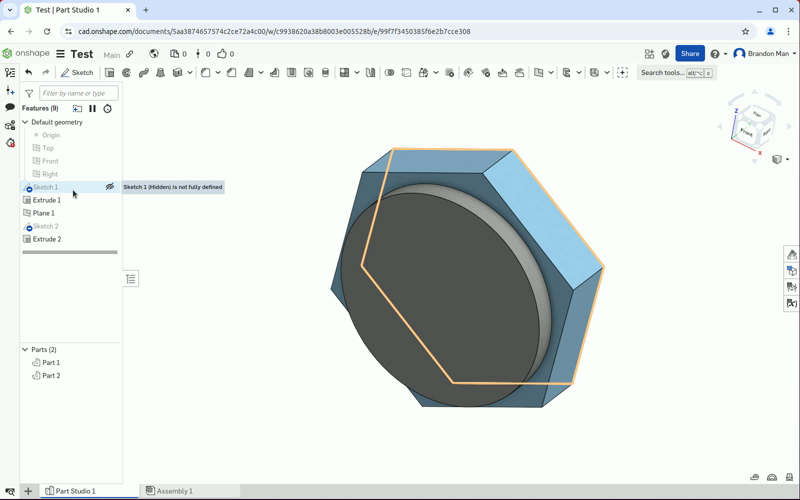
click(73, 189)